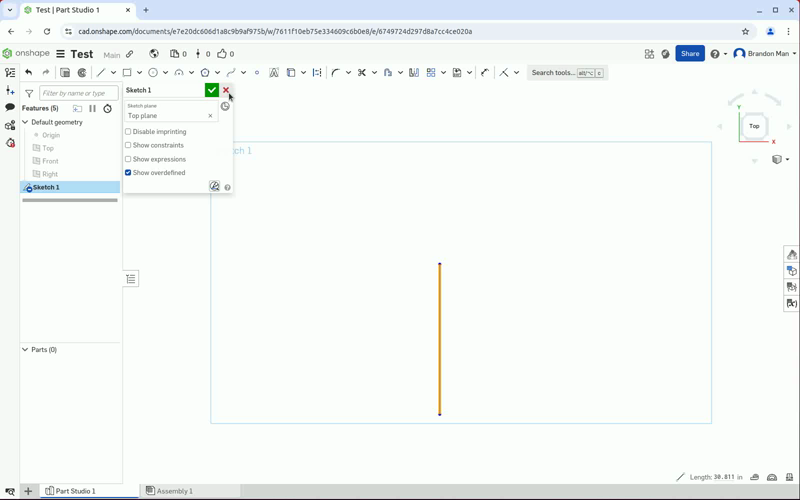
key(shift+h)
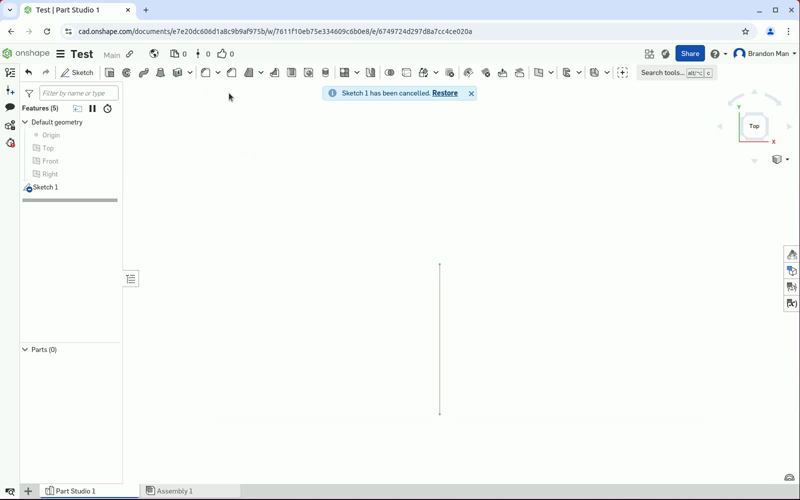
key(shift+s)
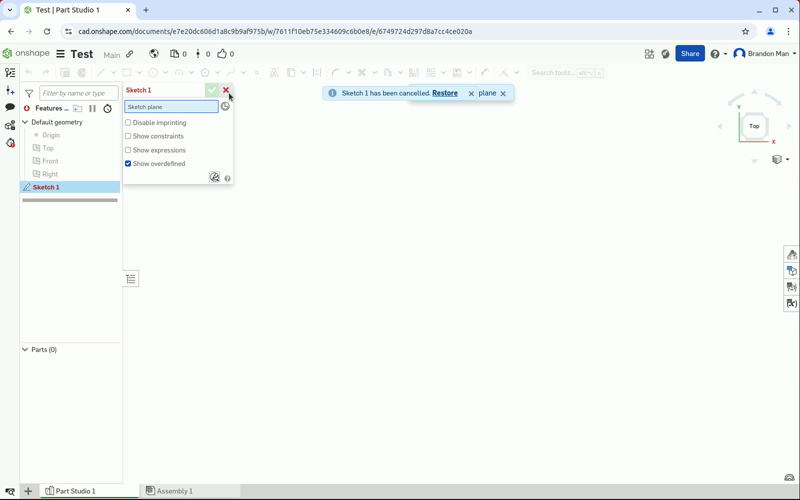
mouse_move(73, 150)
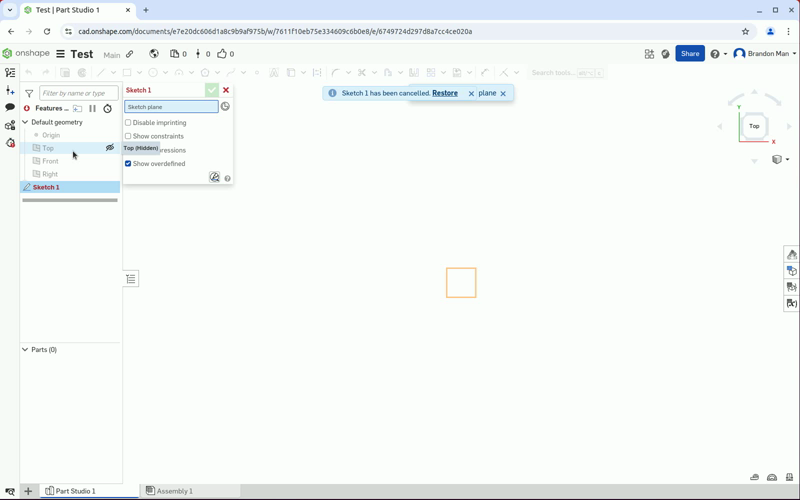
click(73, 150)
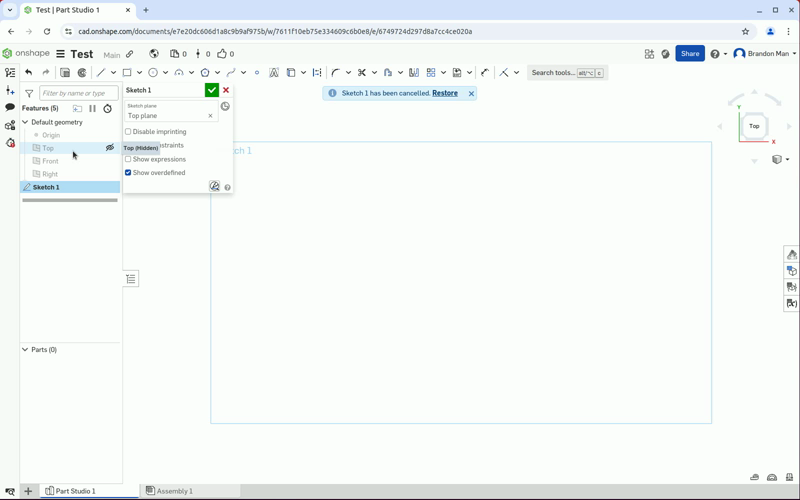
mouse_move(73, 352)
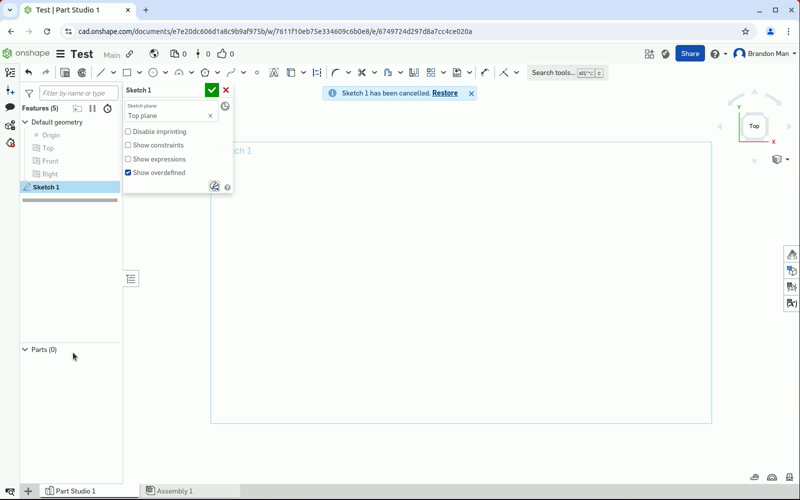
key(y)
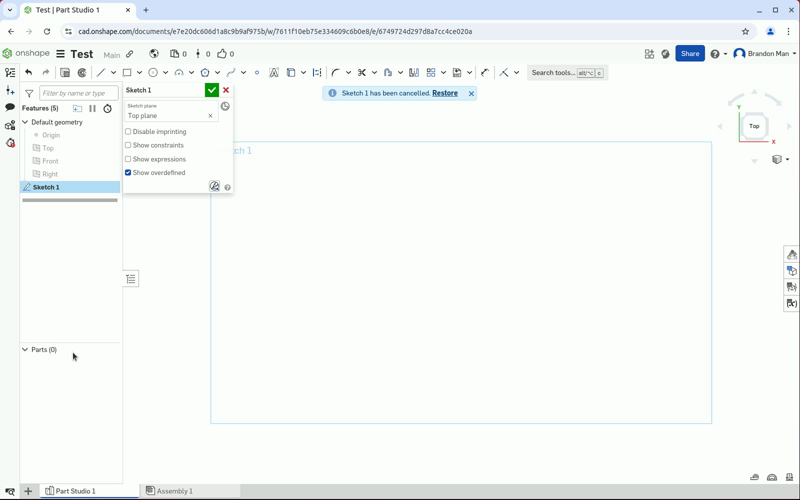
key(l)
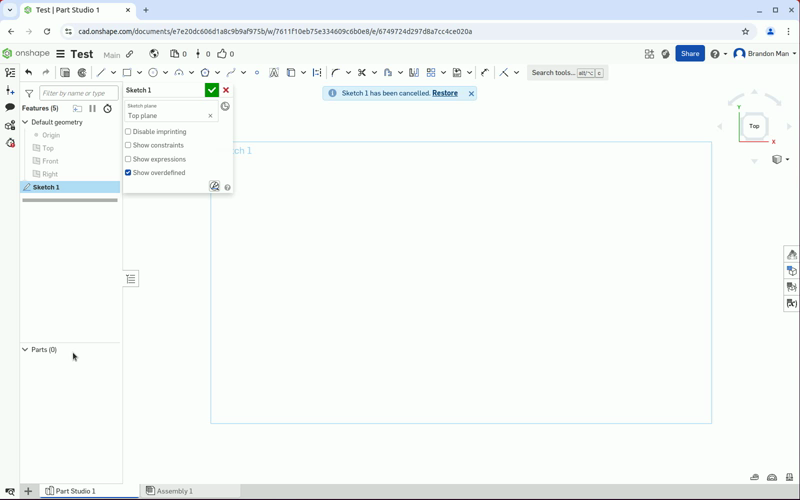
key_down(shift)
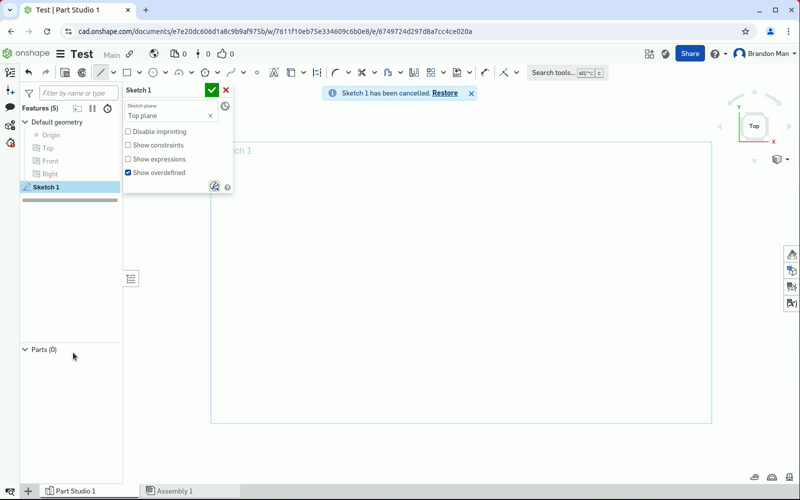
mouse_move(460, 282)
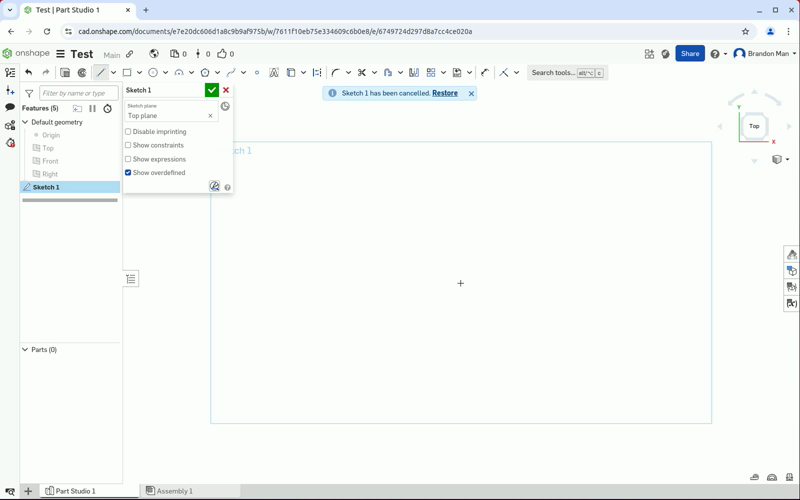
click(460, 282)
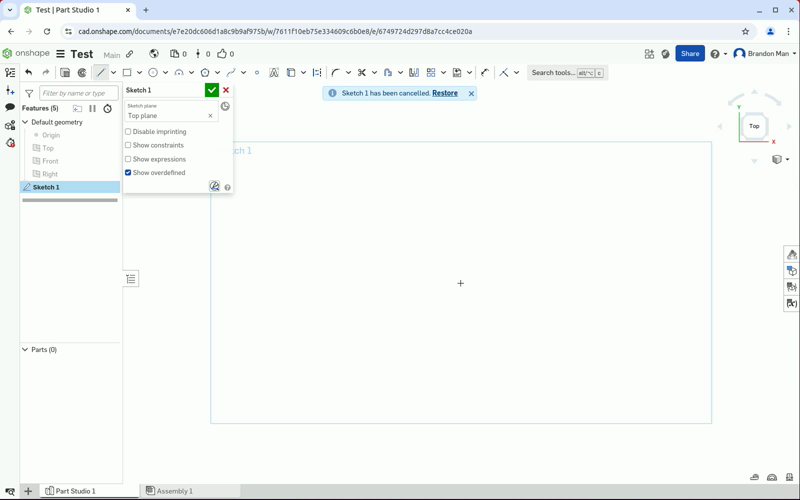
key_up(shift)
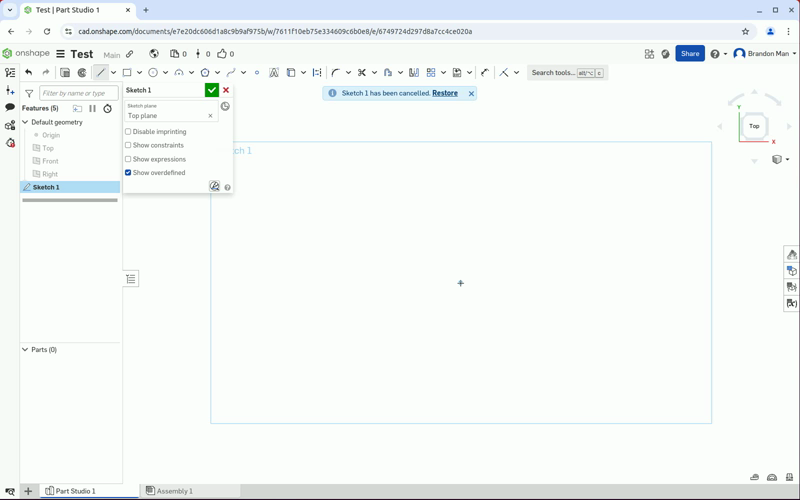
key_down(shift)
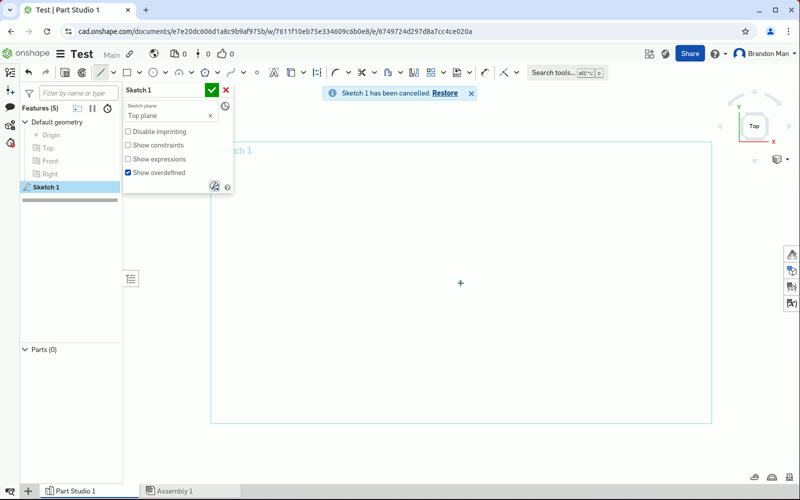
mouse_move(573, 282)
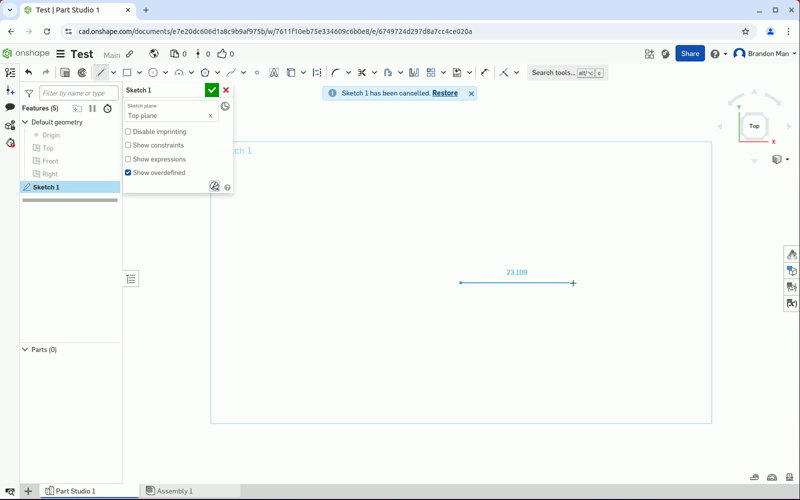
click(573, 282)
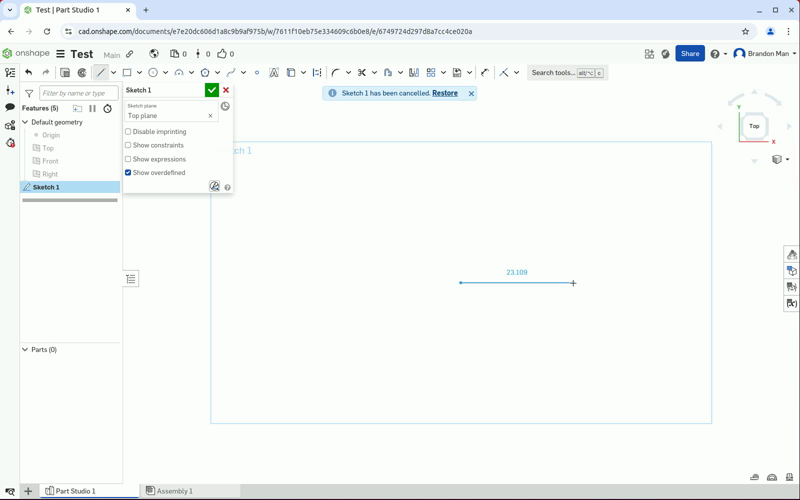
key_up(shift)
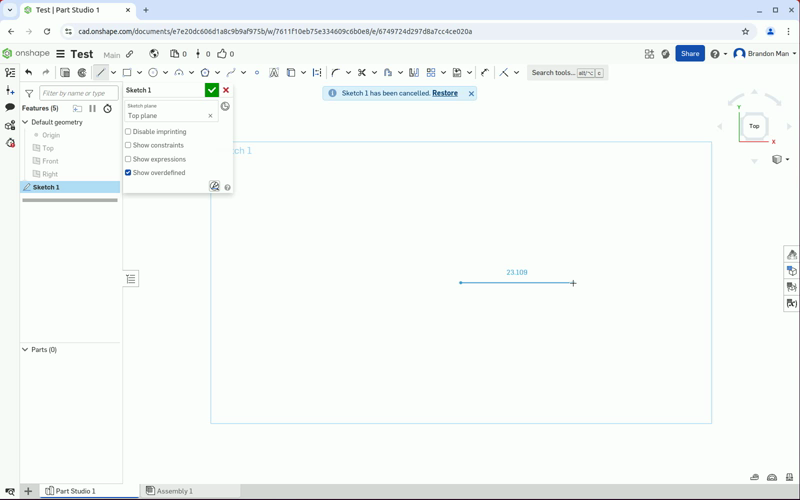
key_down(shift)
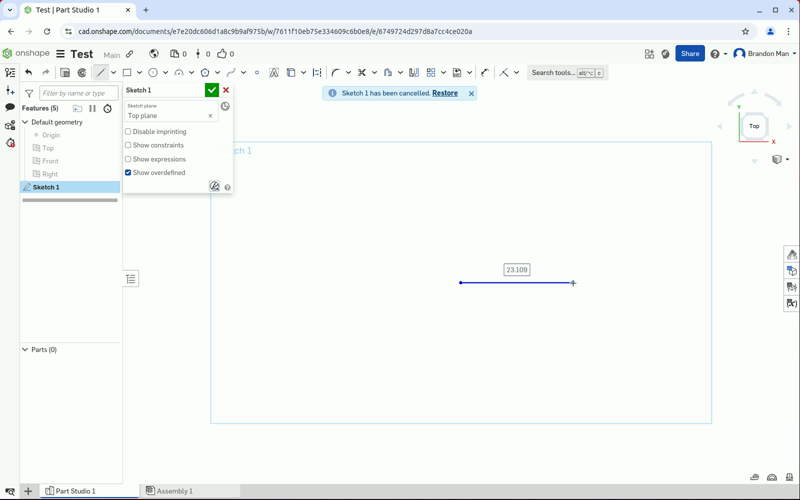
mouse_move(589, 282)
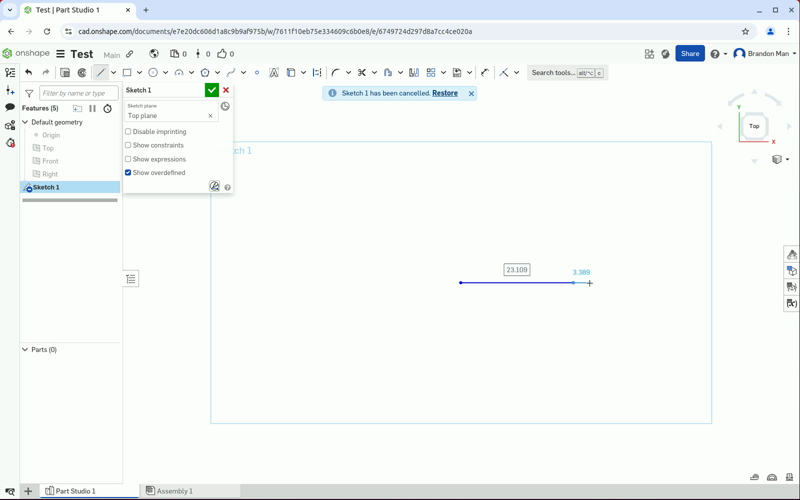
mouse_move(573, 281)
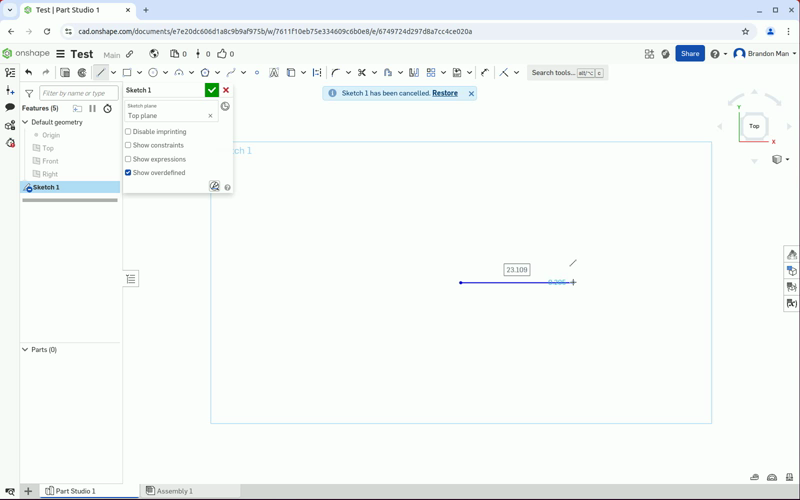
scroll(6)
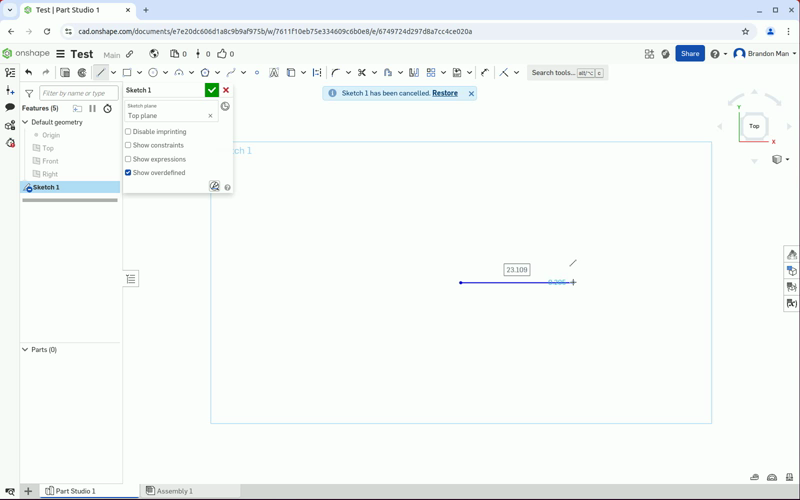
scroll(6)
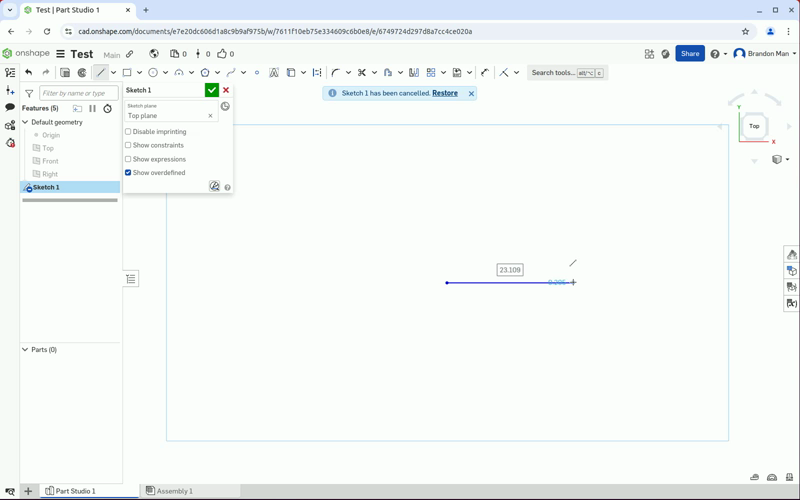
scroll(6)
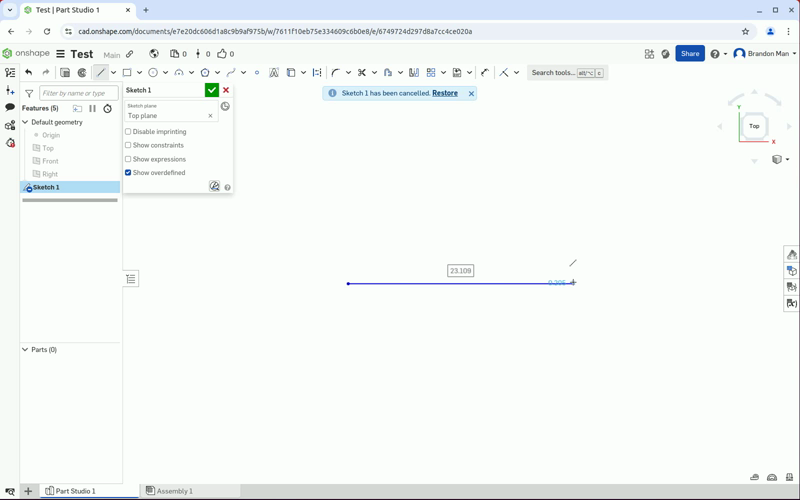
scroll(6)
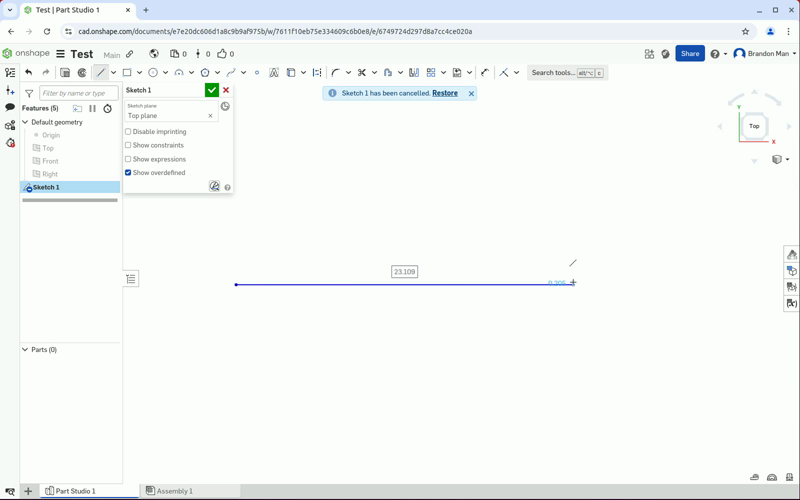
scroll(6)
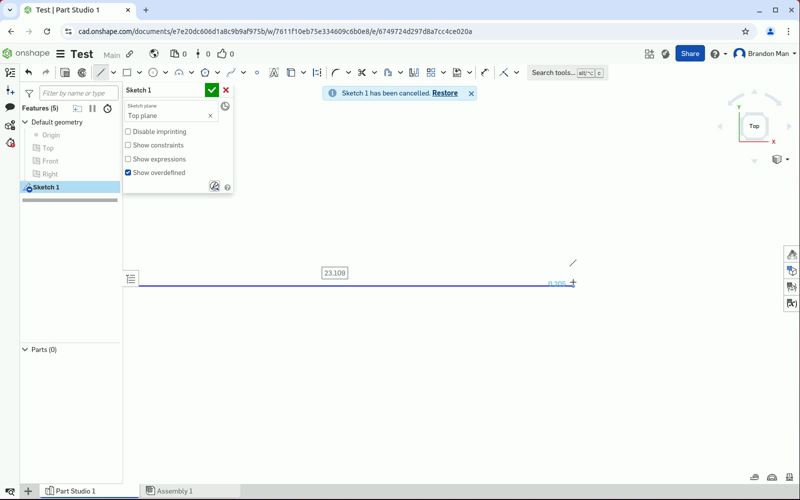
scroll(6)
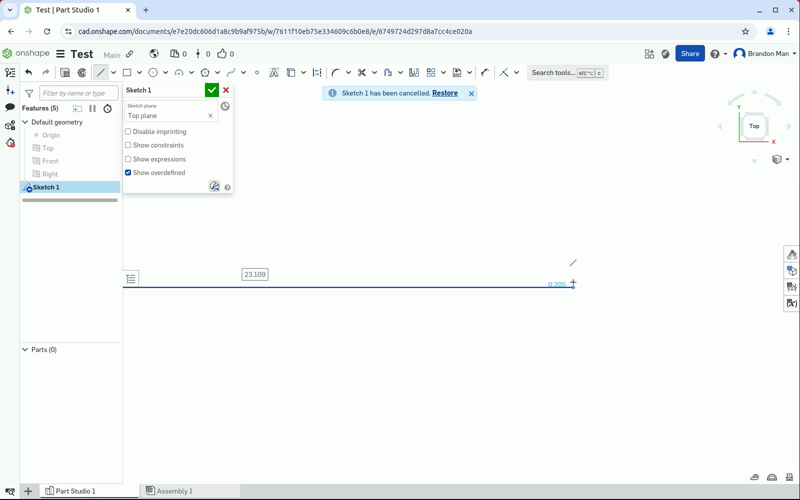
scroll(6)
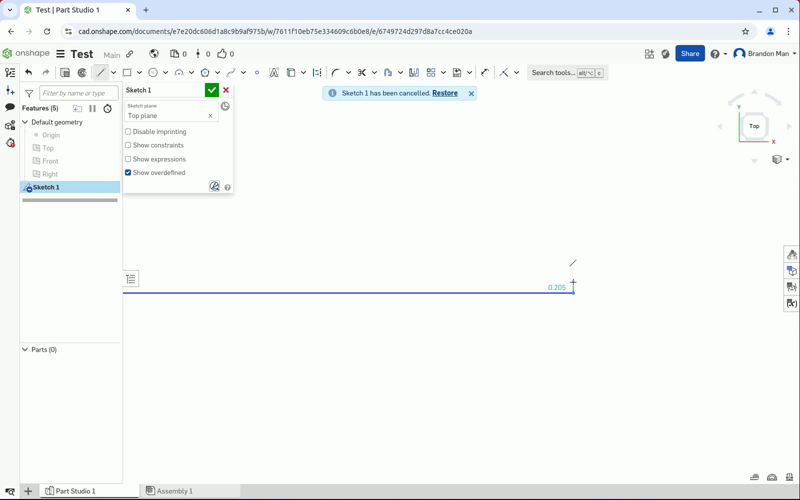
click(573, 281)
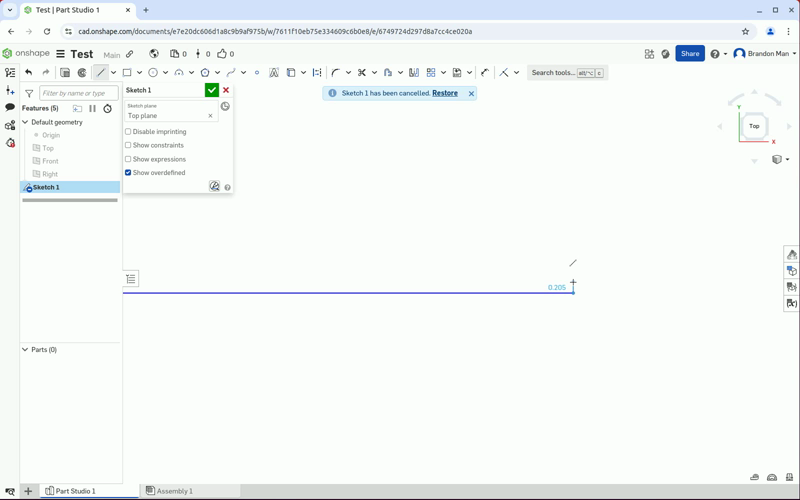
scroll(-6)
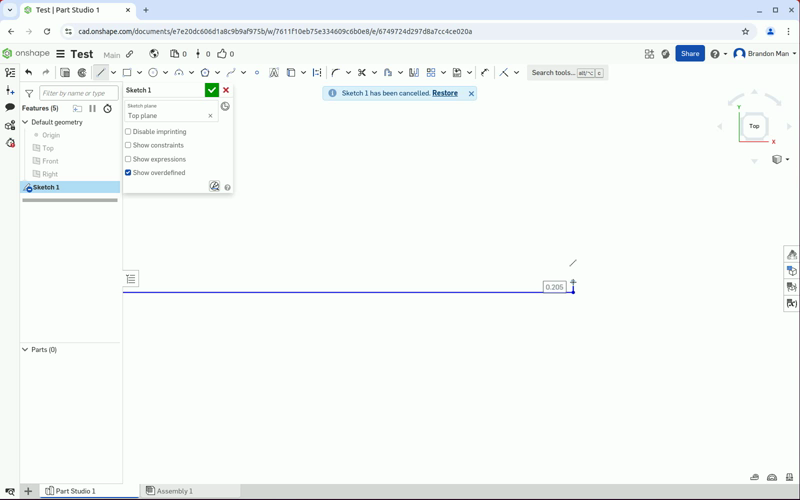
scroll(-6)
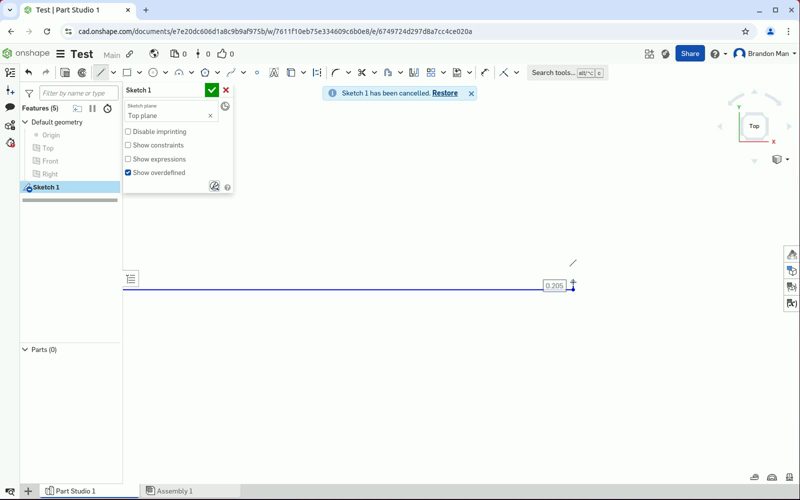
scroll(-6)
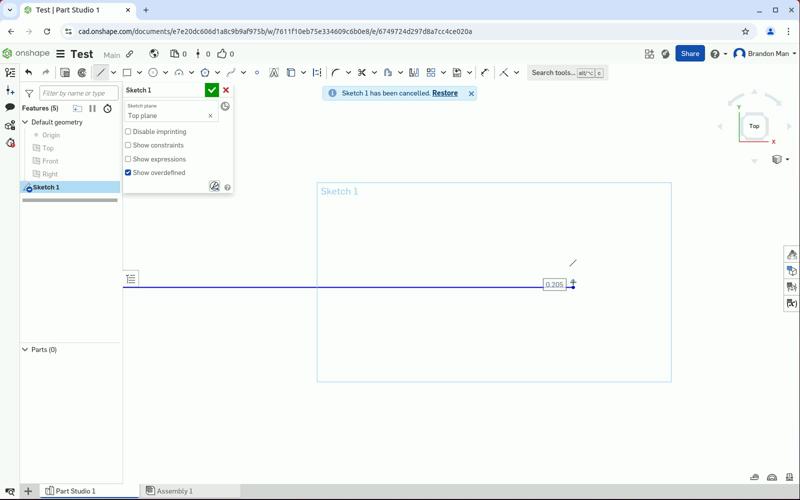
scroll(-6)
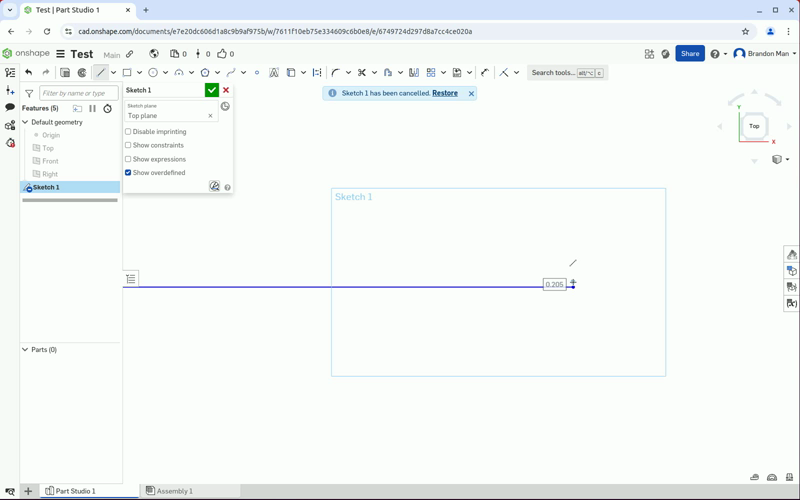
scroll(-6)
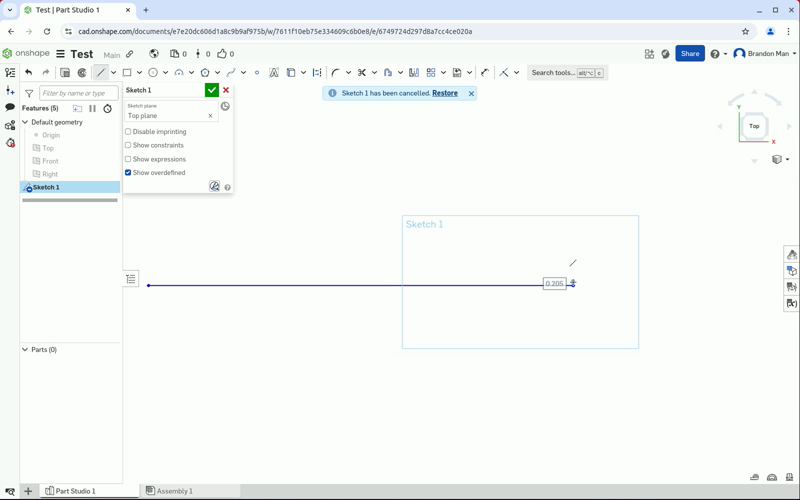
scroll(-6)
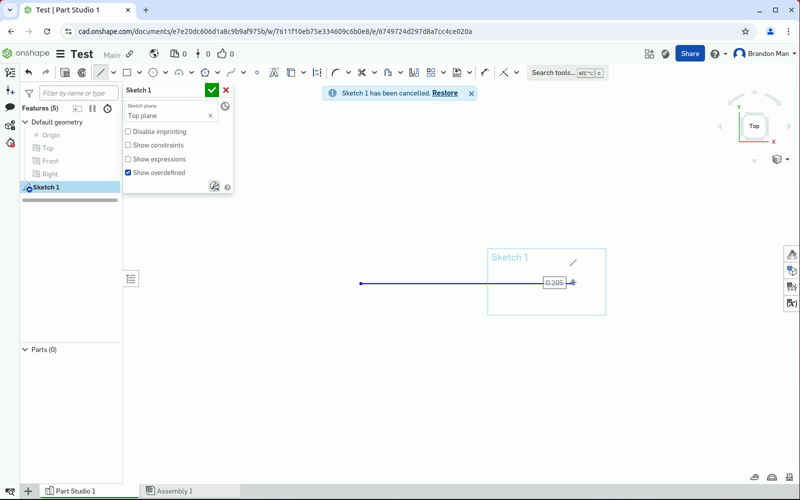
scroll(-6)
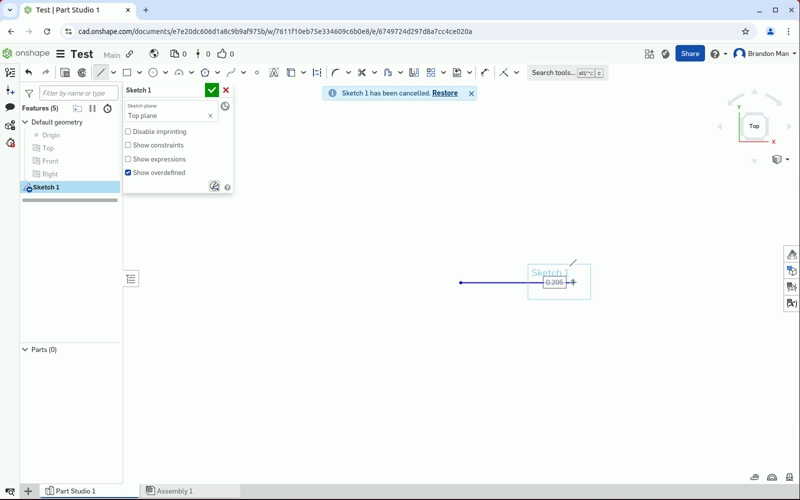
key_up(shift)
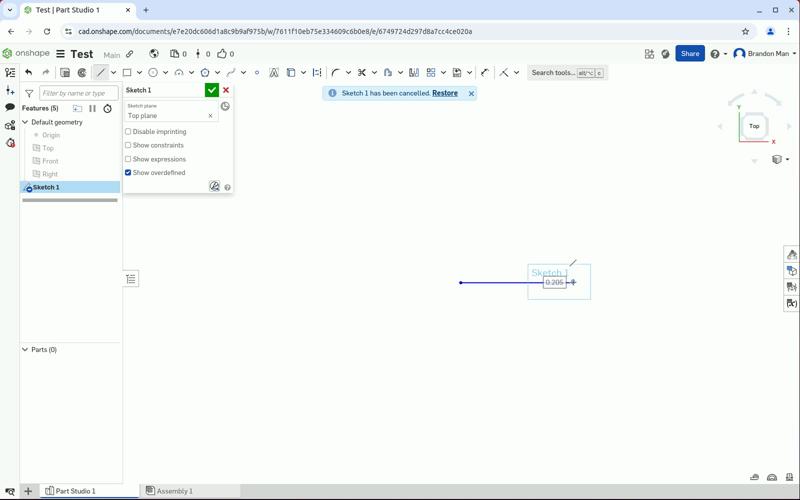
key_down(shift)
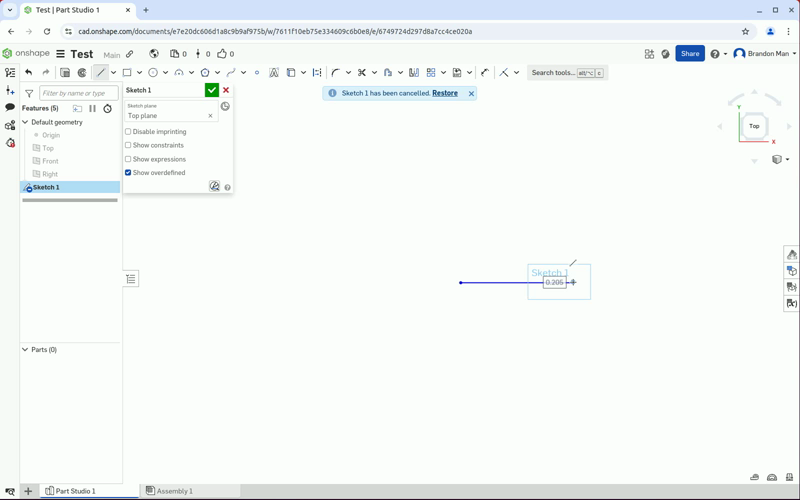
mouse_move(589, 281)
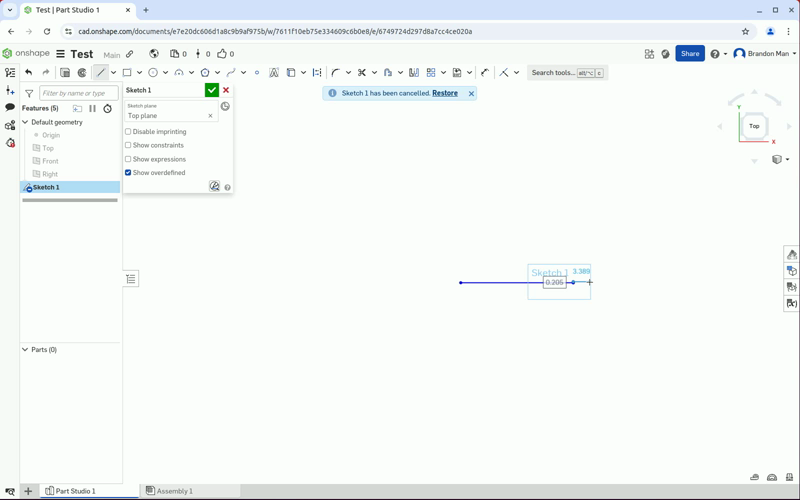
mouse_move(564, 281)
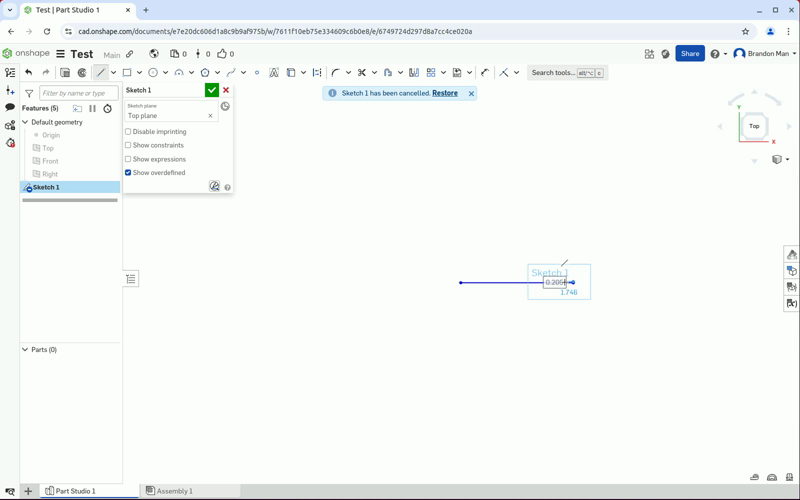
click(564, 281)
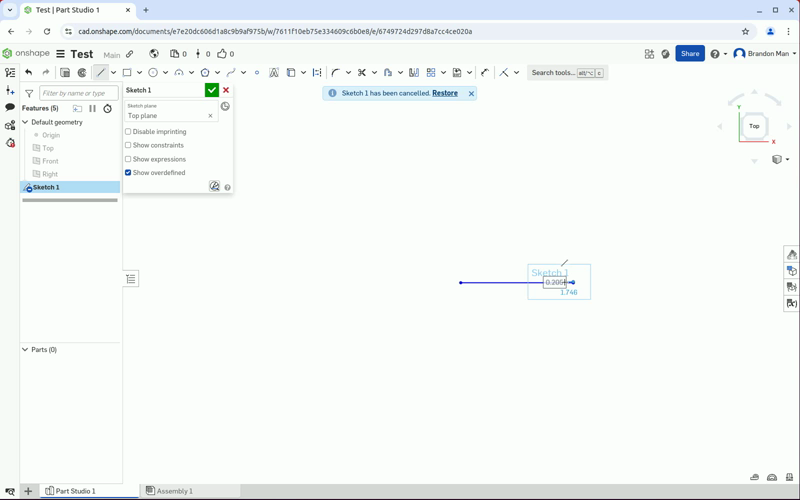
key_up(shift)
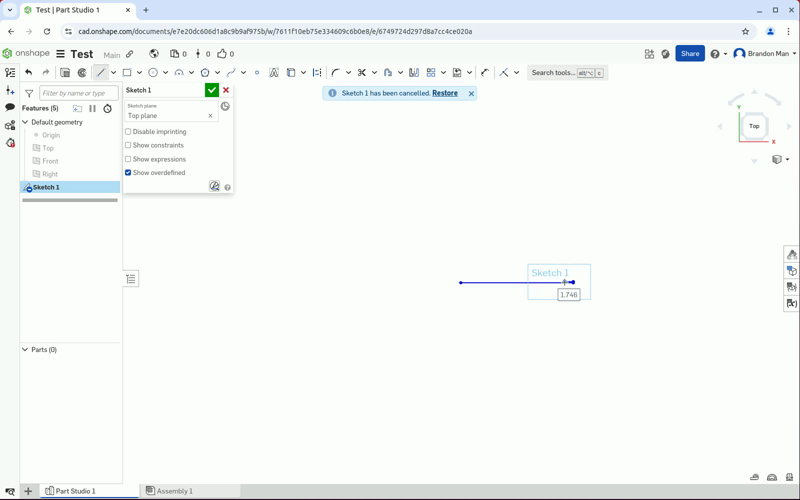
key_down(shift)
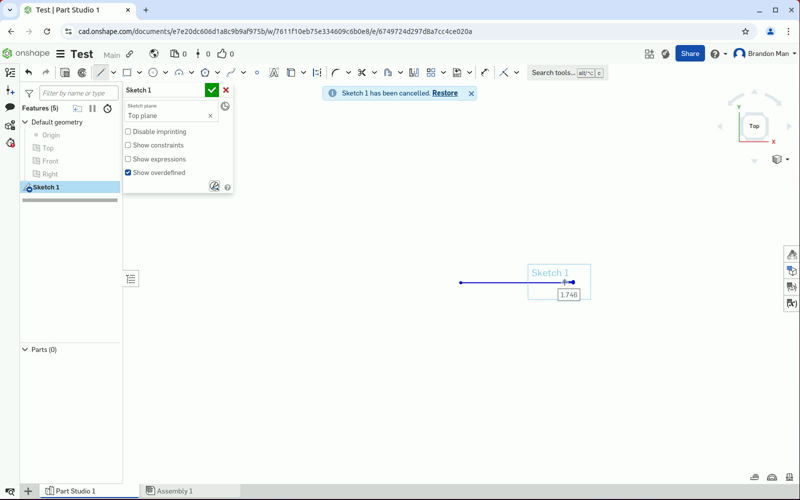
mouse_move(589, 281)
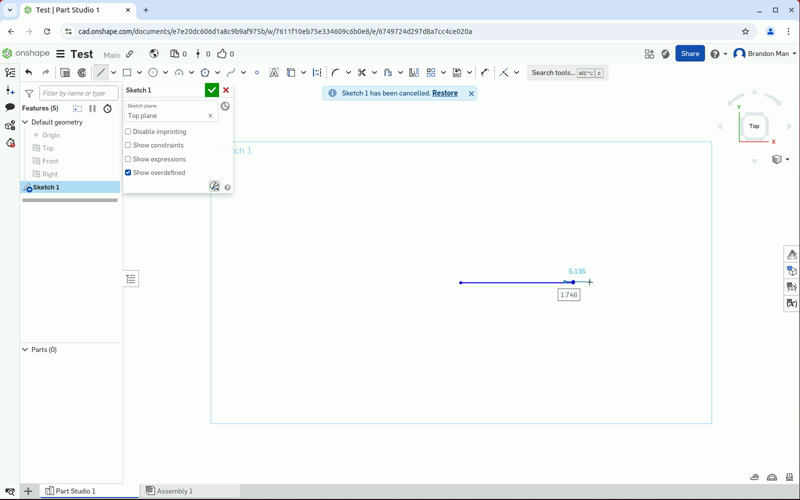
mouse_move(564, 223)
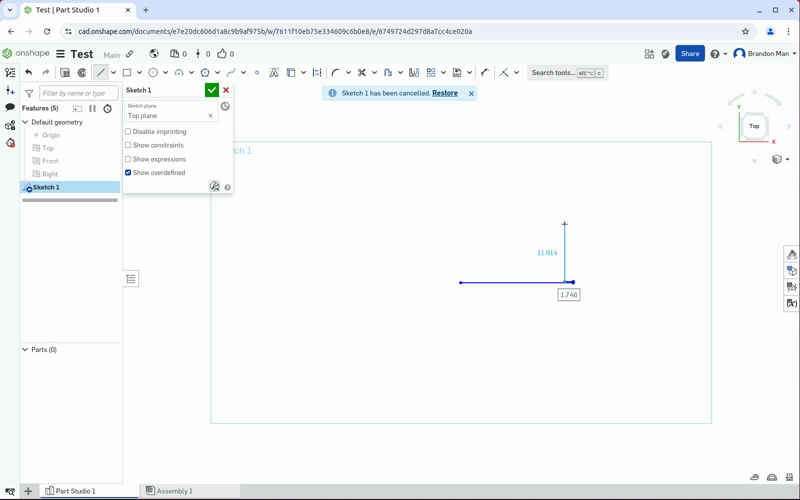
click(564, 223)
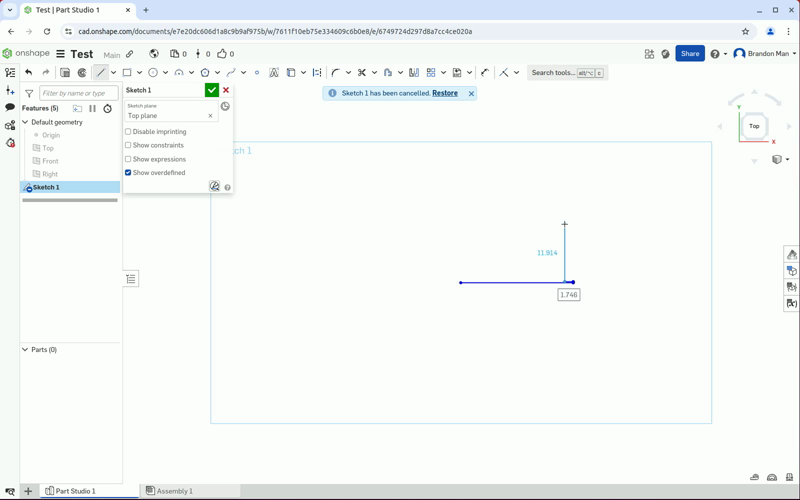
key_up(shift)
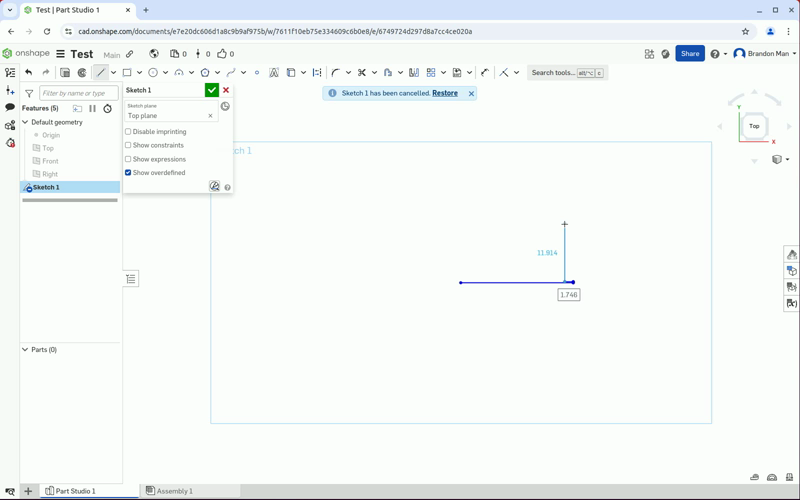
key_down(shift)
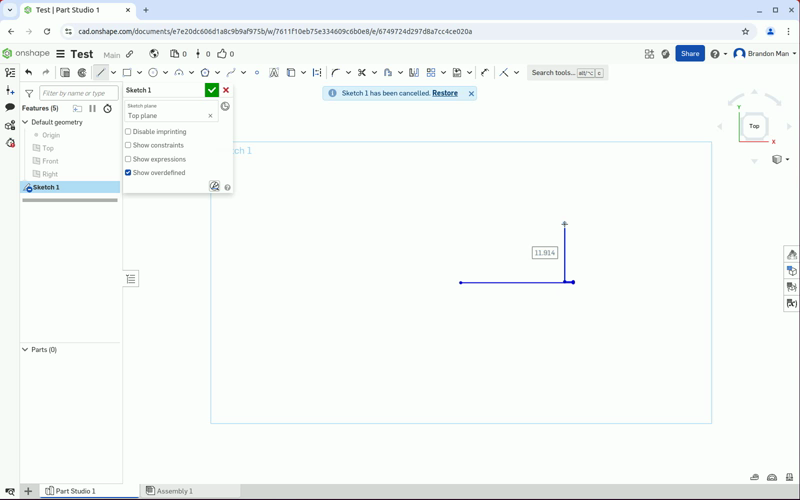
mouse_move(589, 223)
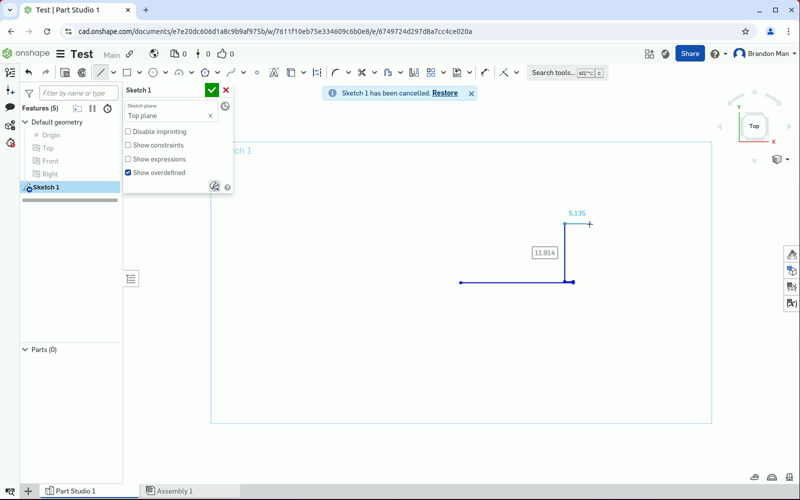
mouse_move(573, 223)
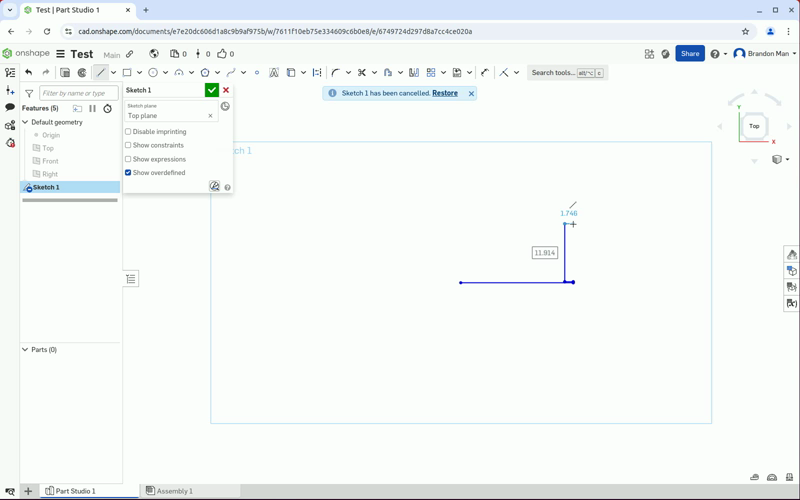
click(573, 223)
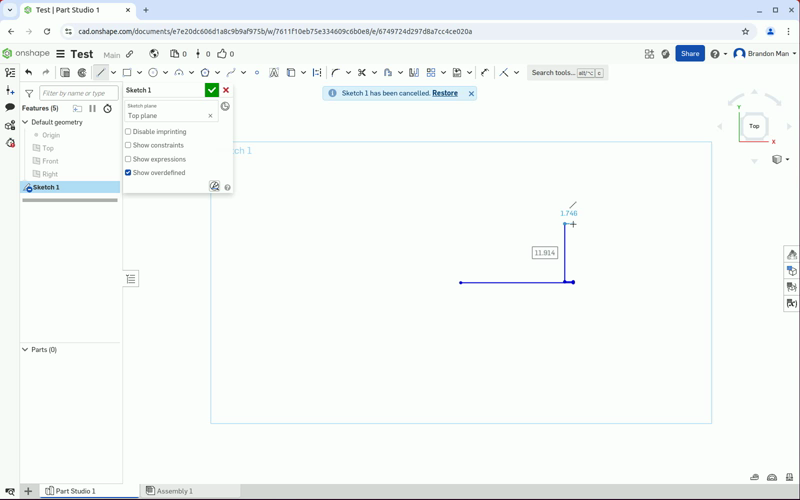
key_up(shift)
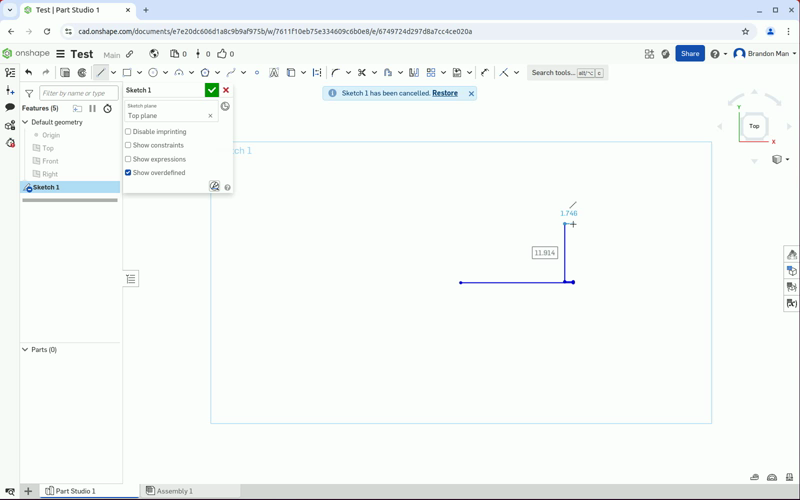
key_down(shift)
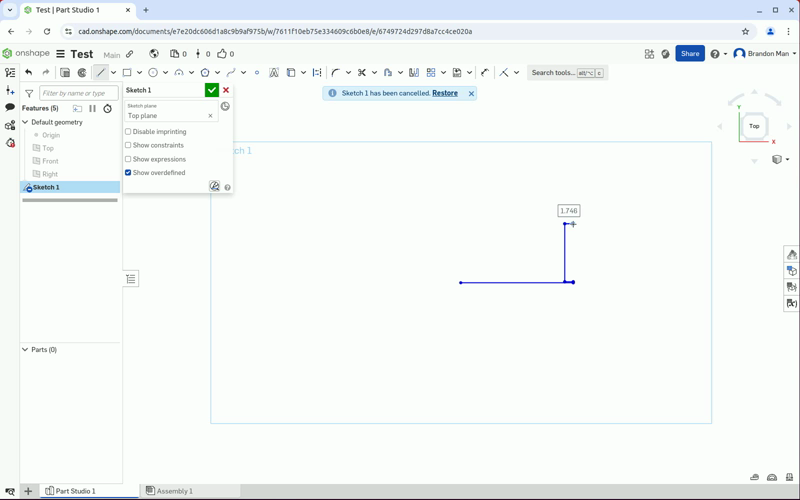
mouse_move(589, 223)
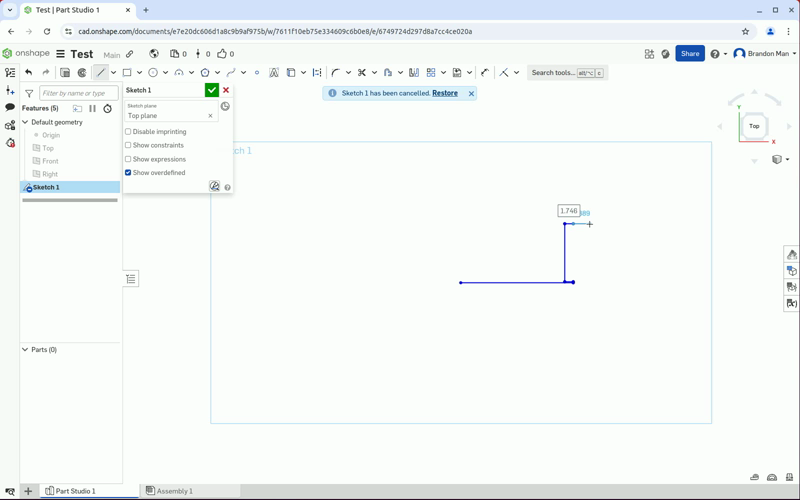
mouse_move(573, 222)
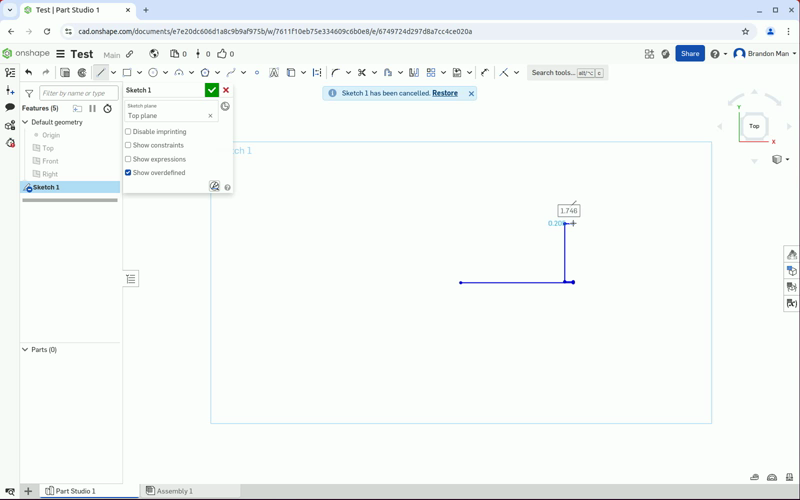
scroll(6)
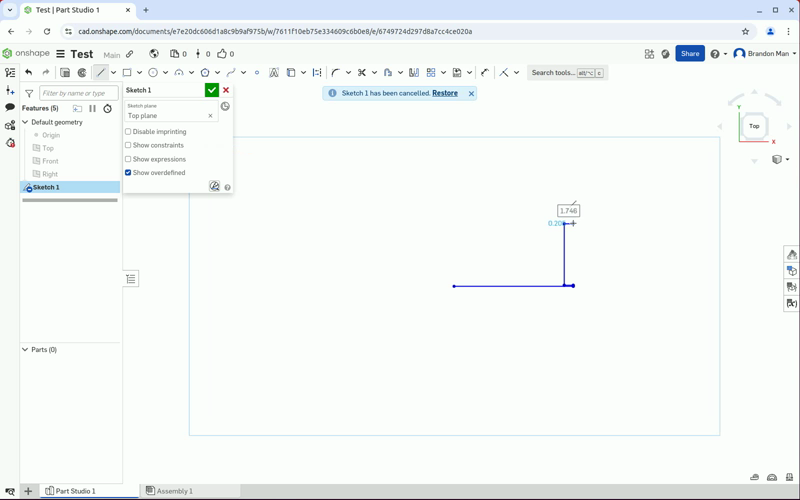
scroll(6)
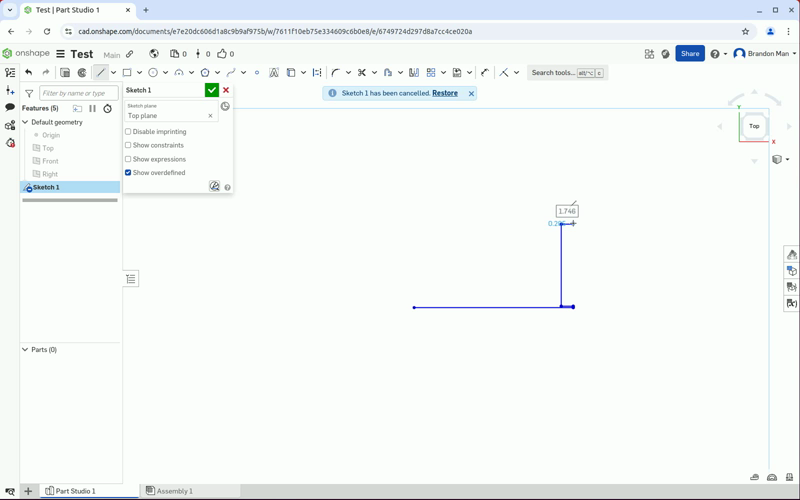
scroll(6)
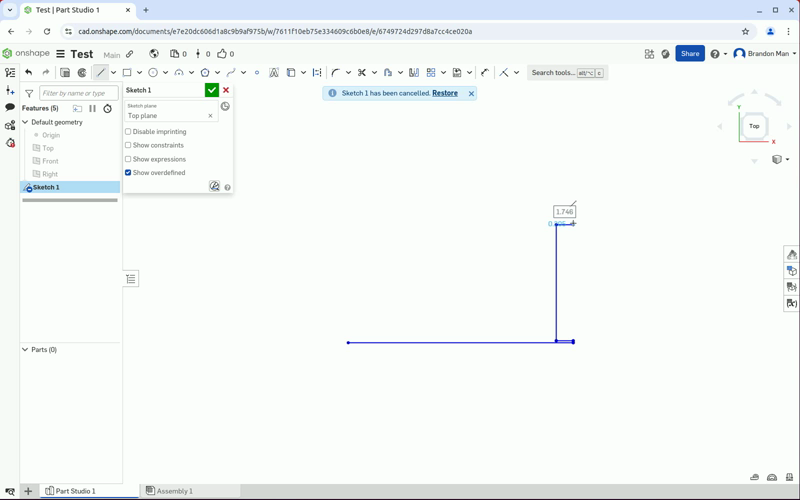
scroll(6)
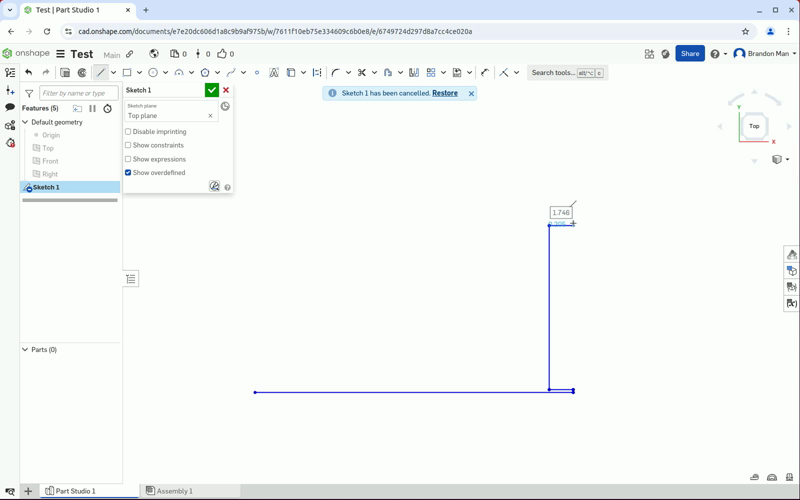
scroll(6)
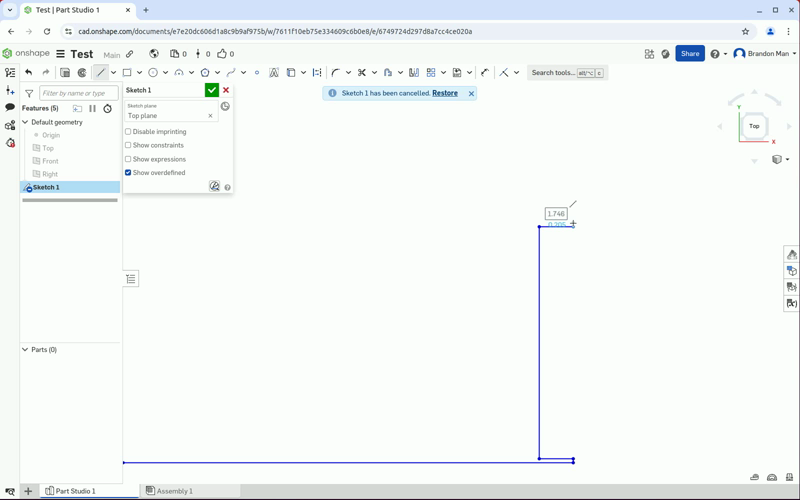
scroll(6)
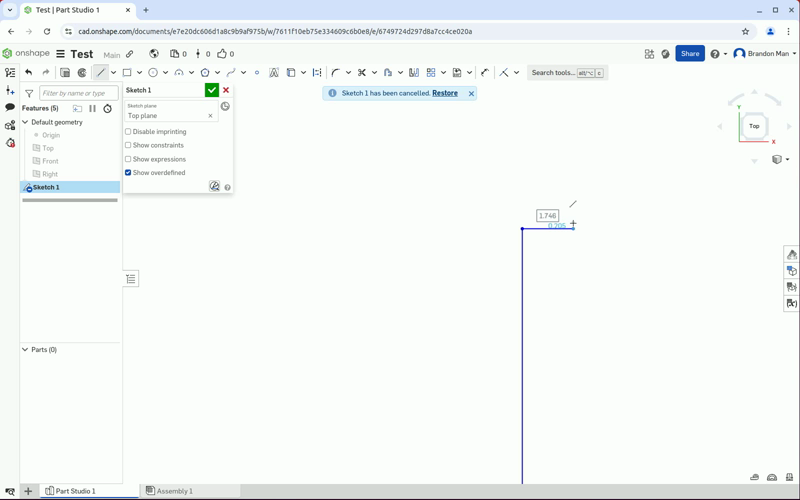
scroll(6)
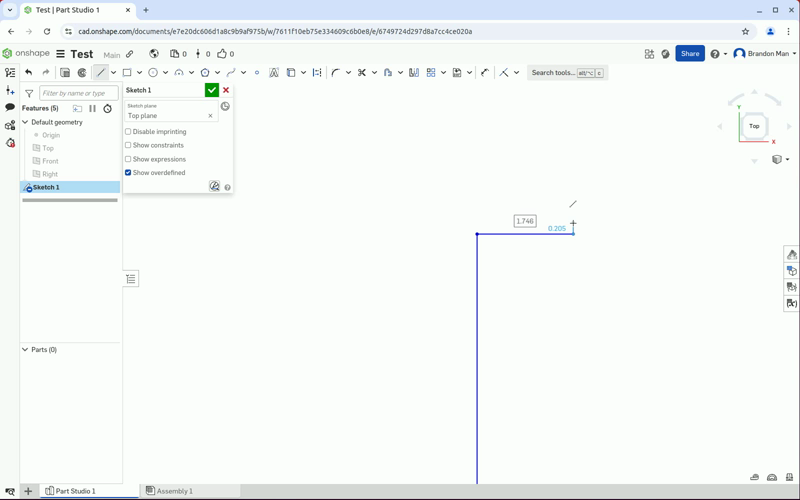
click(573, 222)
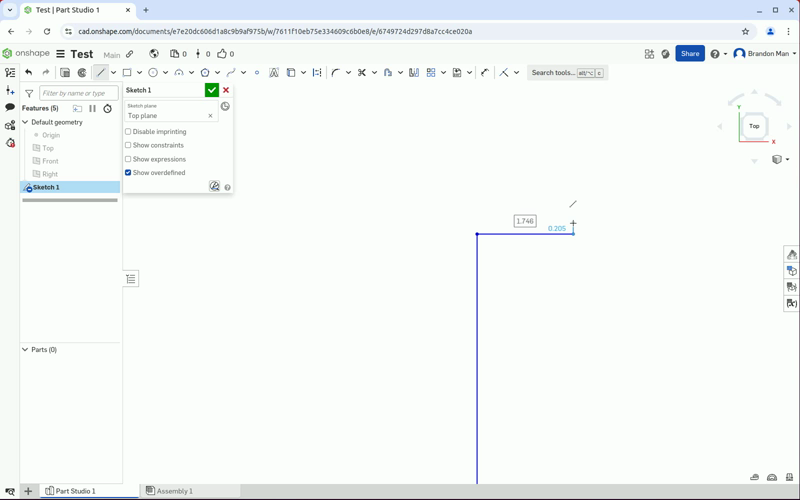
scroll(-6)
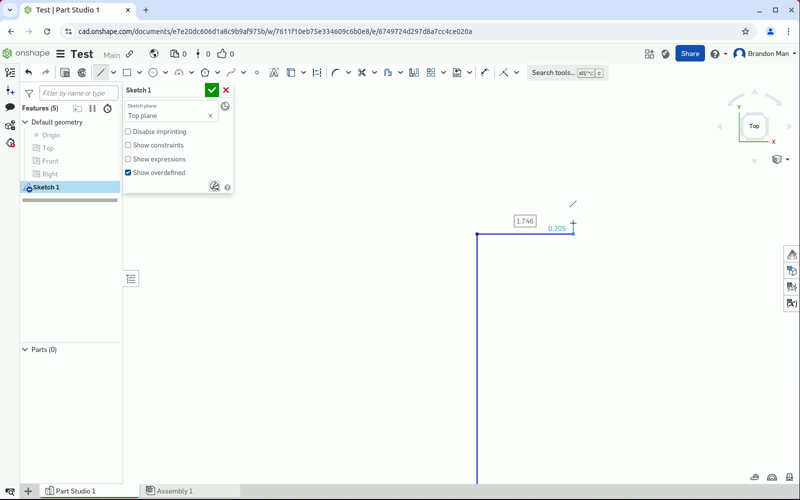
scroll(-6)
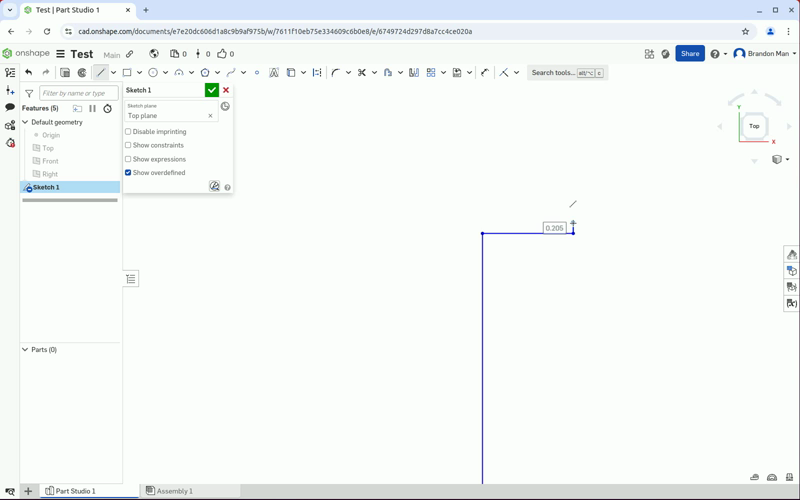
scroll(-6)
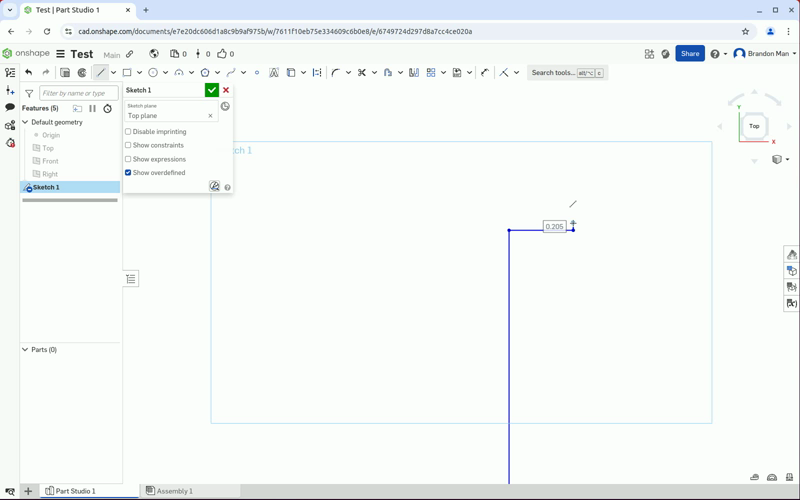
scroll(-6)
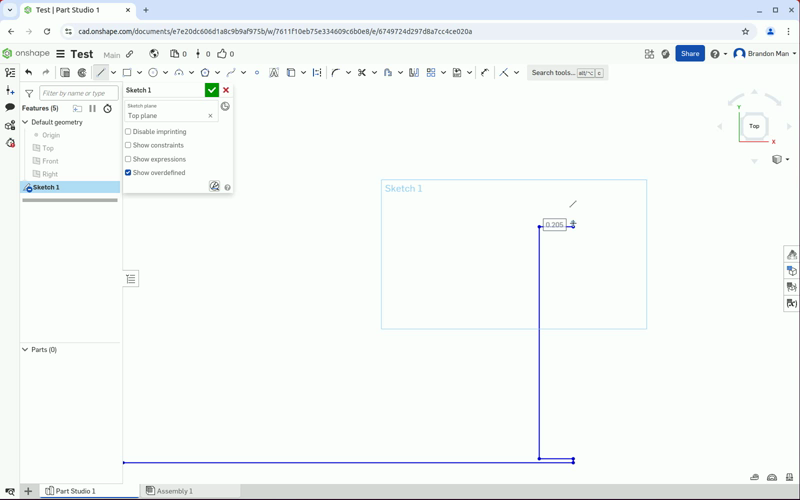
scroll(-6)
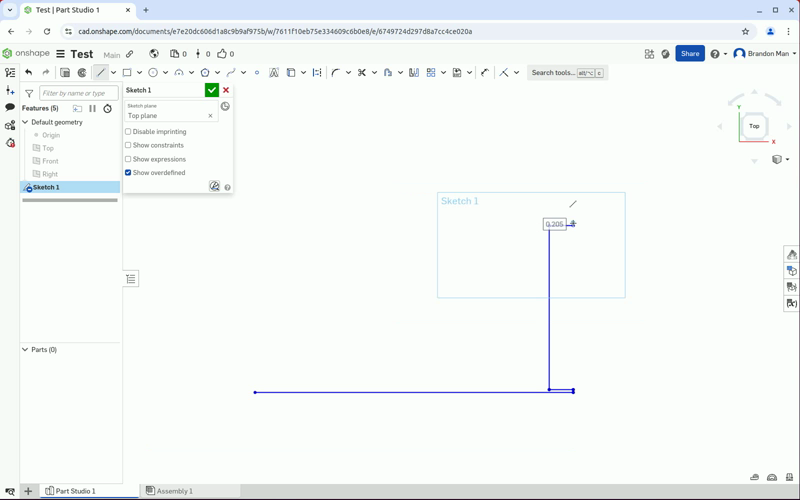
scroll(-6)
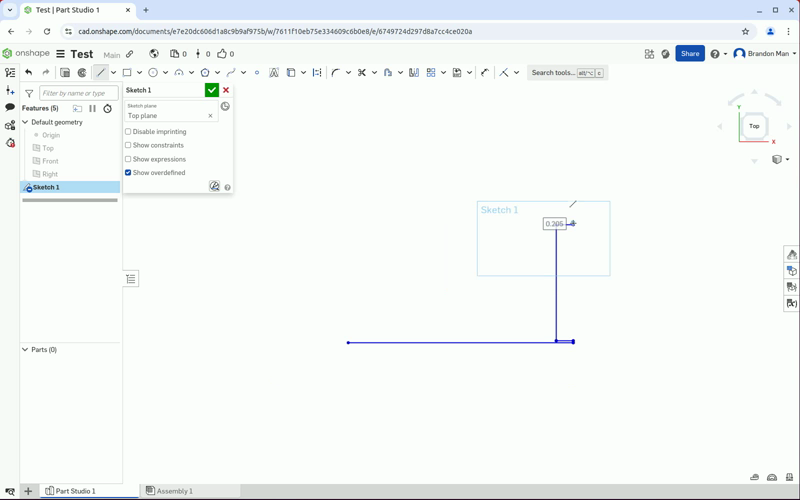
scroll(-6)
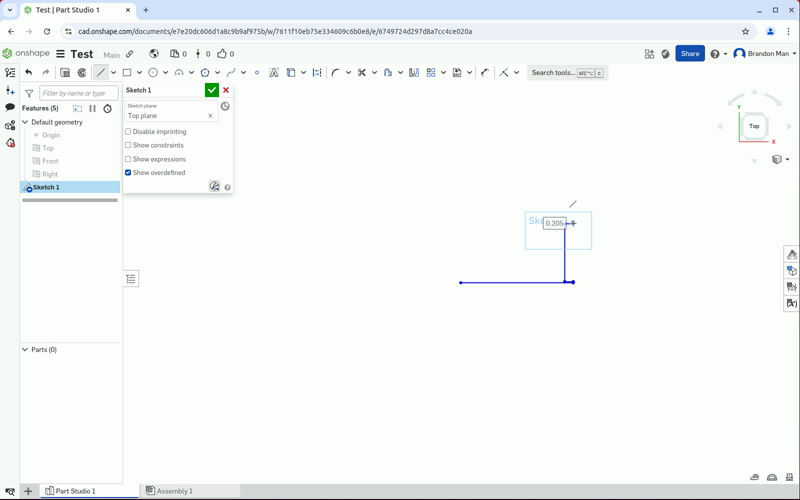
key_up(shift)
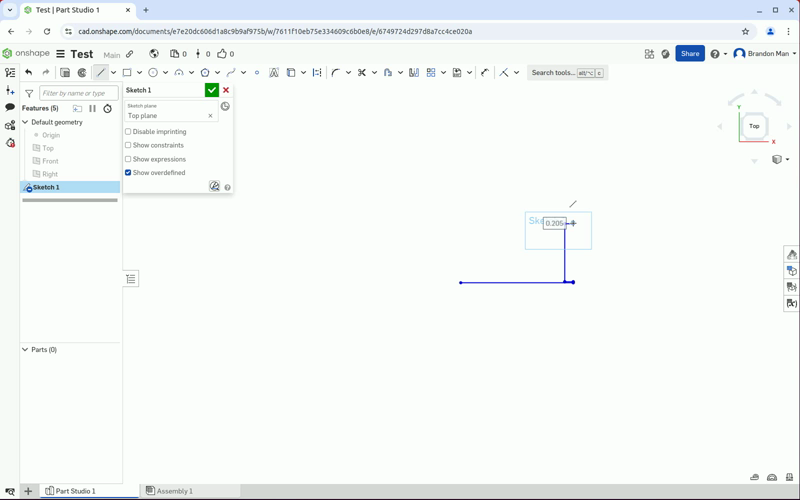
key_down(shift)
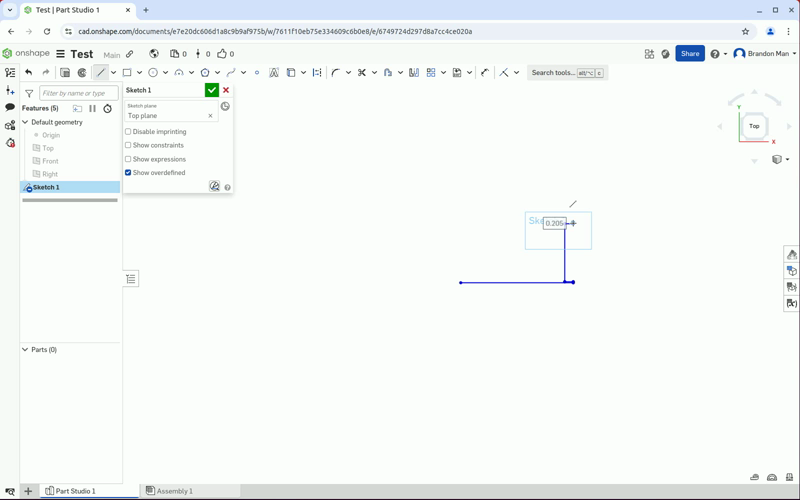
mouse_move(460, 222)
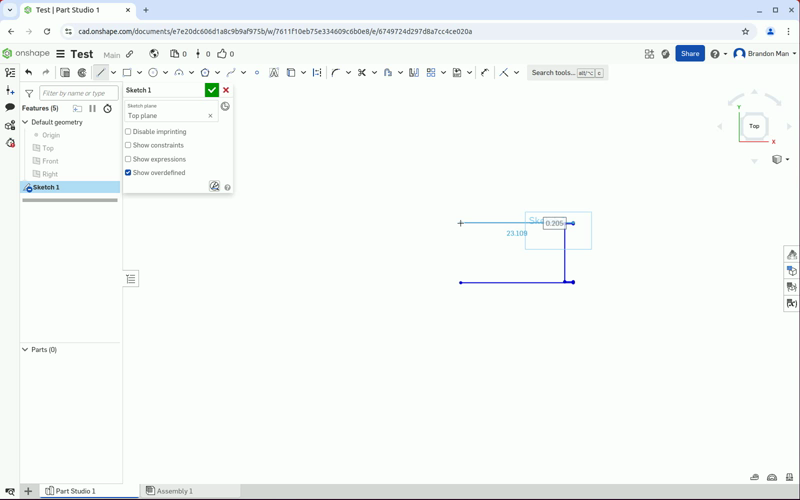
click(460, 222)
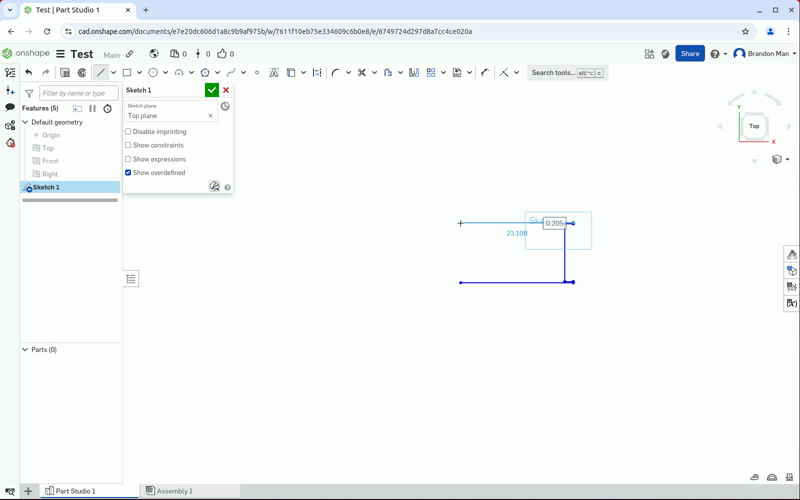
key_up(shift)
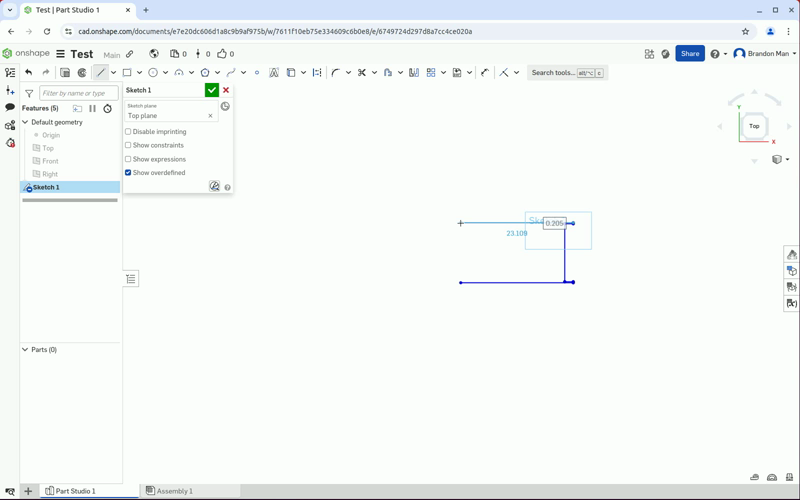
key_down(shift)
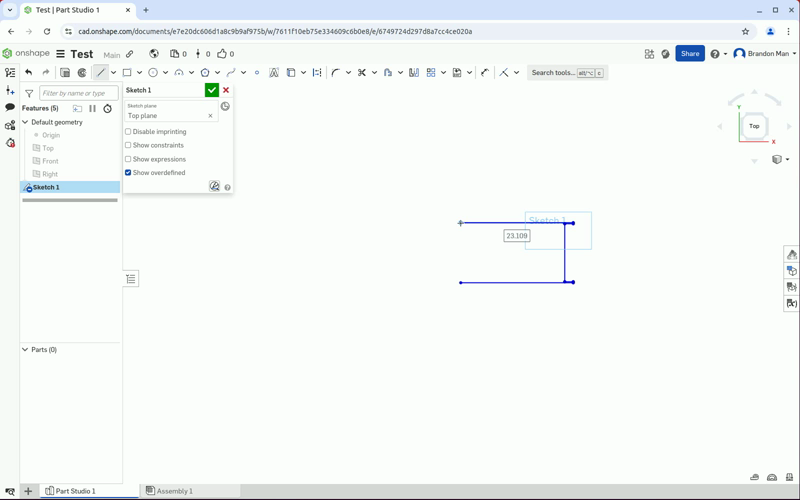
mouse_move(460, 282)
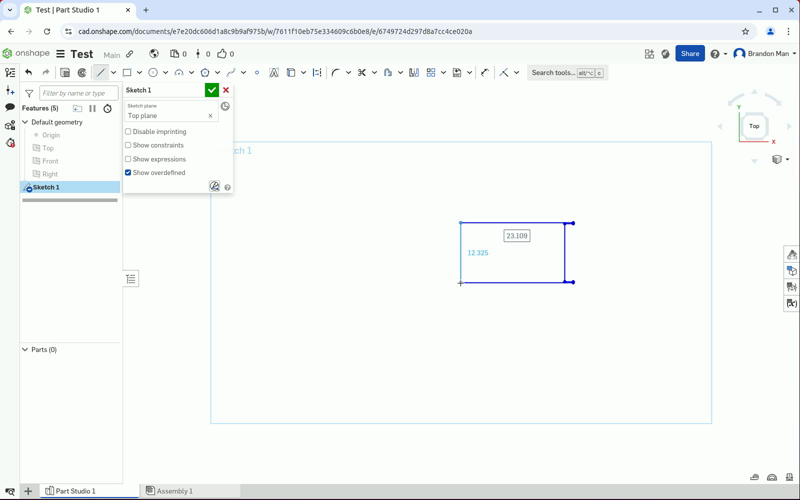
key_up(shift)
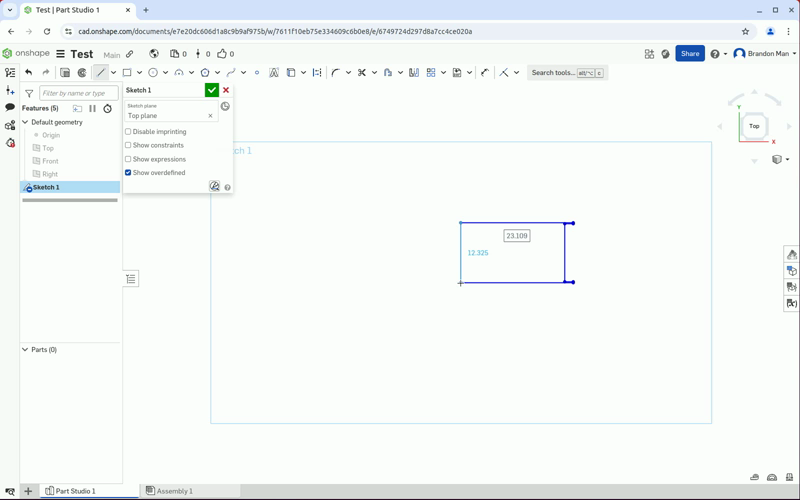
click(460, 282)
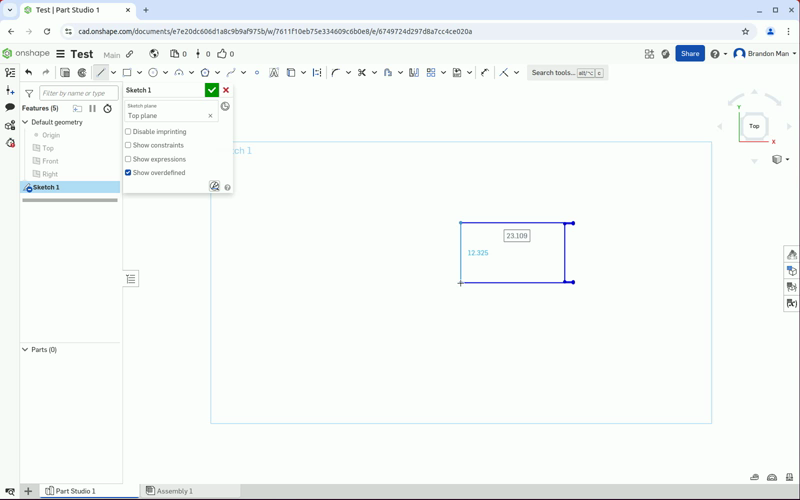
key(esc)
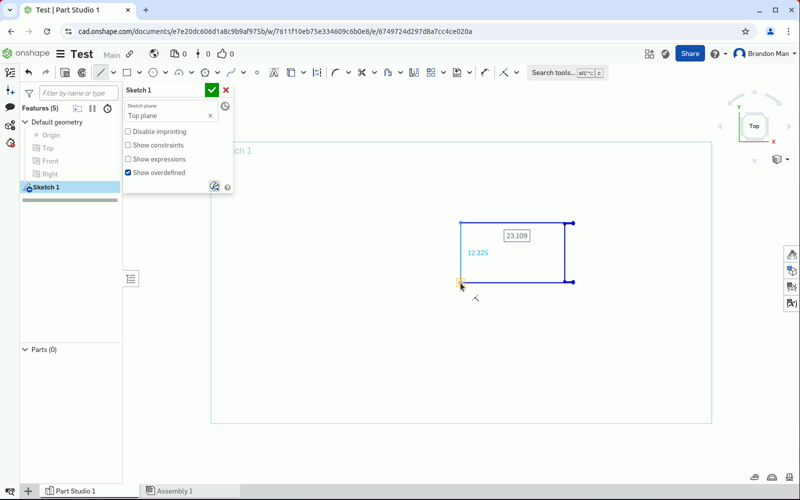
mouse_move(551, 264)
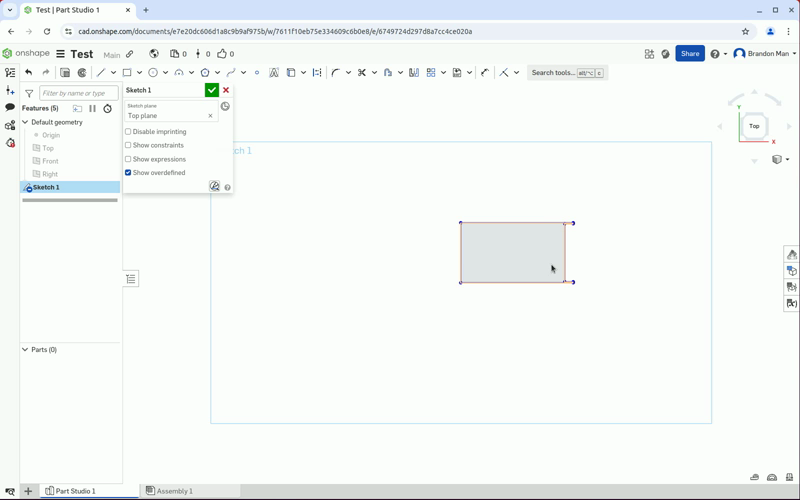
click(551, 264)
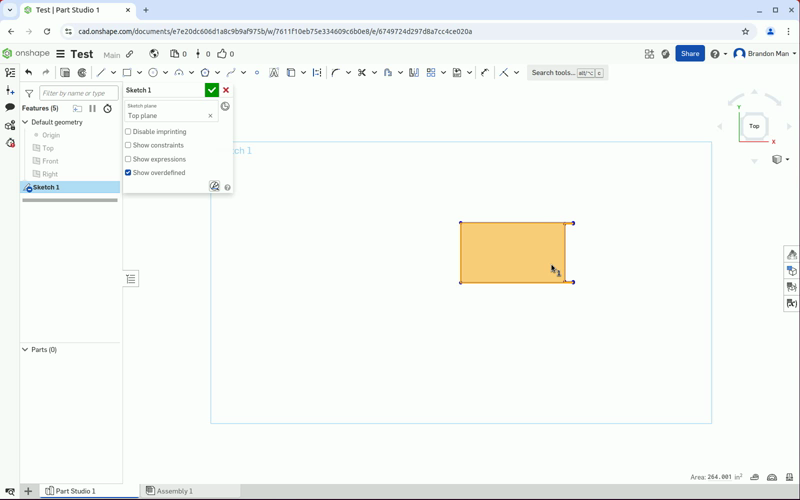
mouse_move(73, 352)
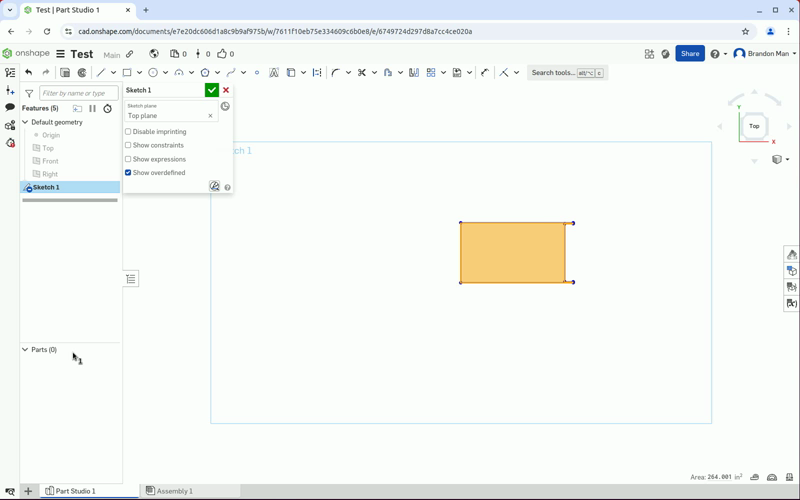
key(shift+y)
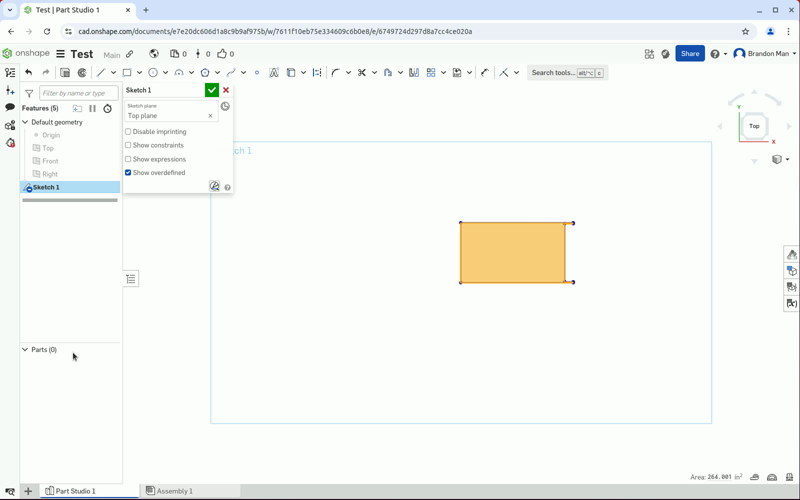
key(shift+e)
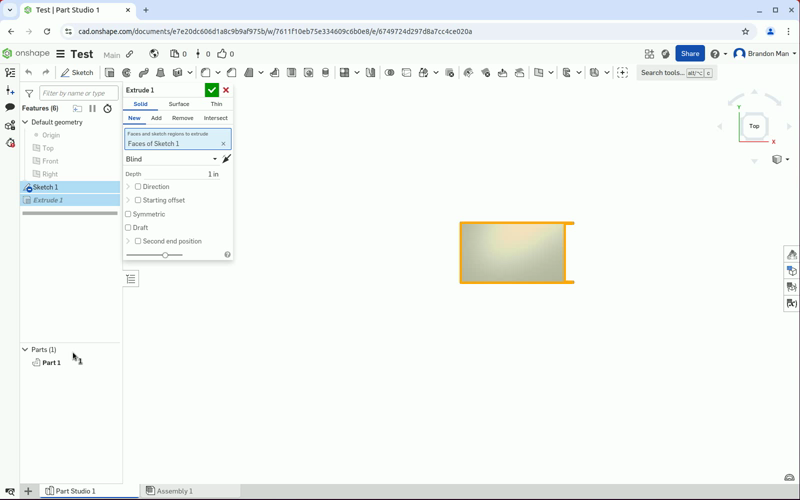
mouse_move(143, 106)
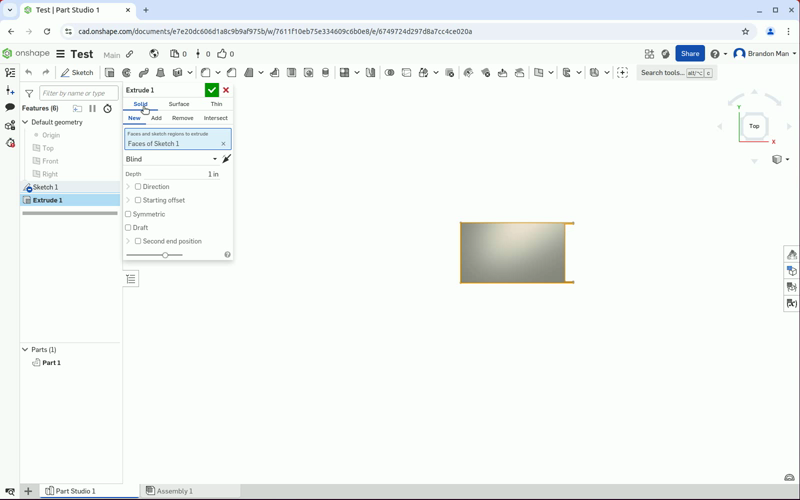
click(143, 106)
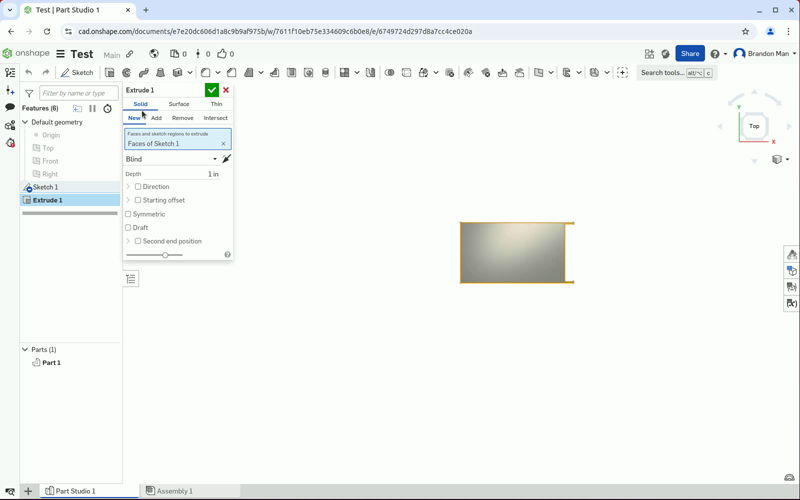
mouse_move(137, 120)
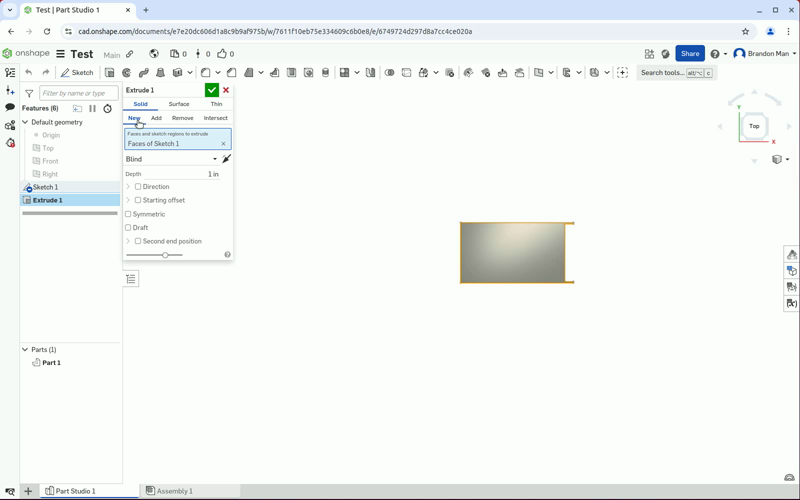
click(137, 120)
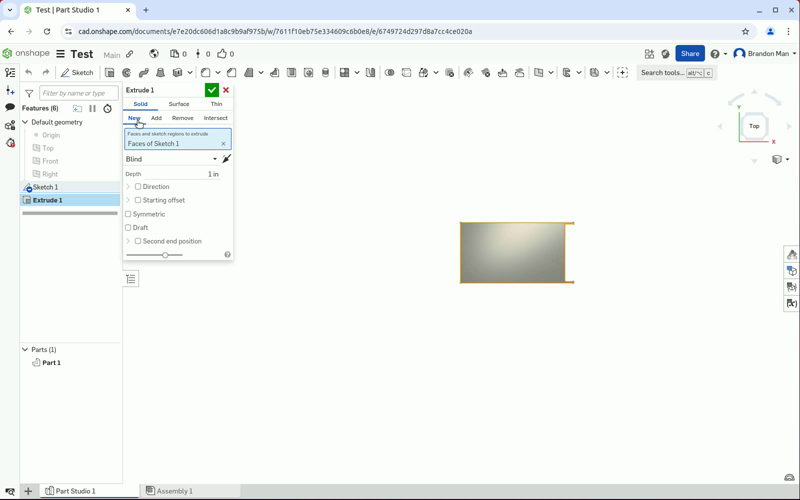
key(tab, 4)
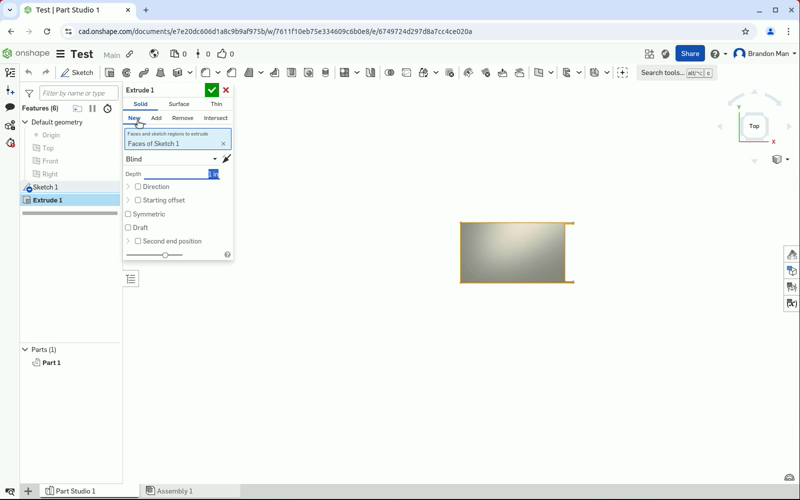
text(3.129)
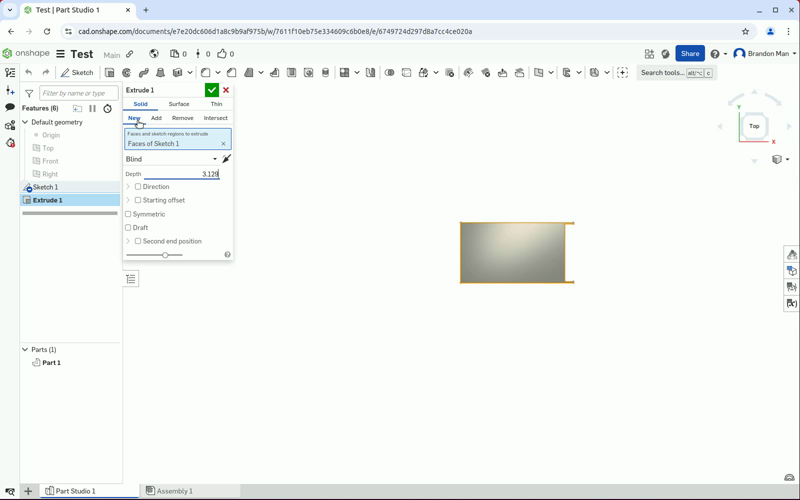
key(enter)
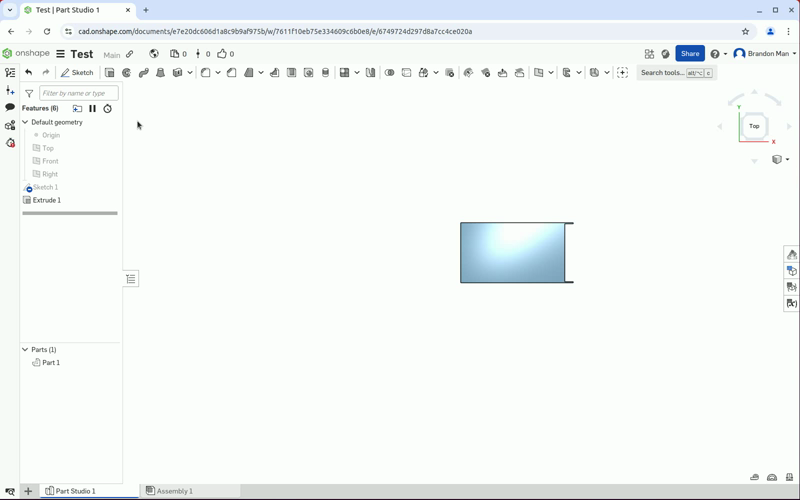
key(shift+h)
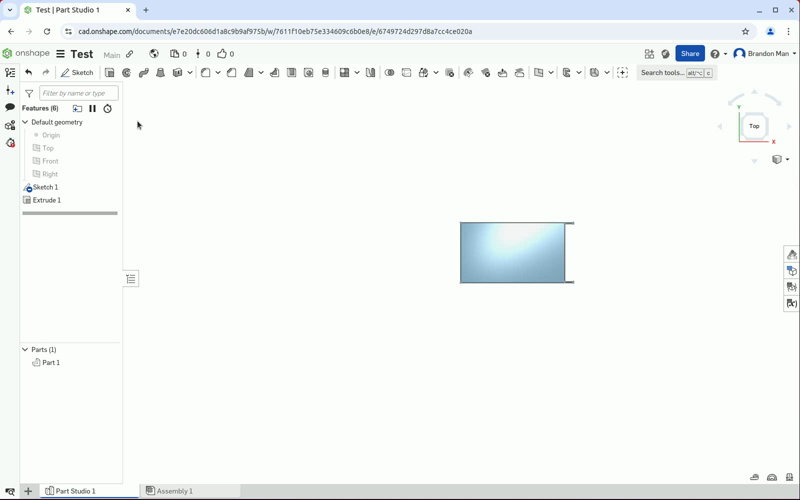
key(shift+h)
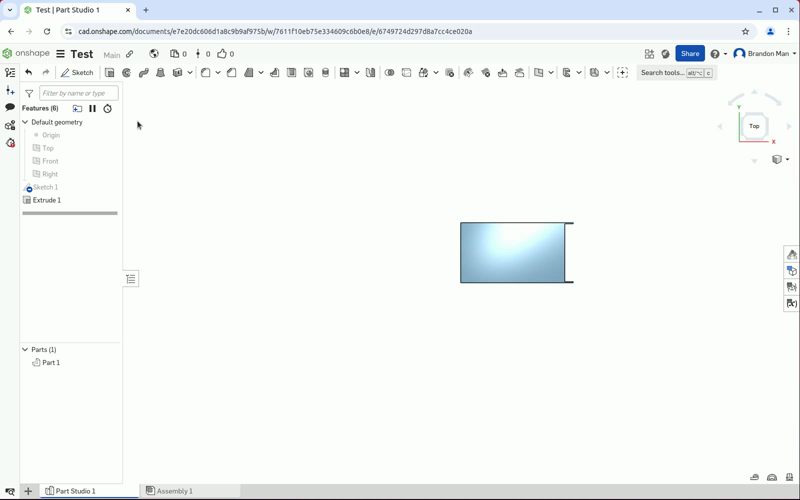
mouse_move(73, 189)
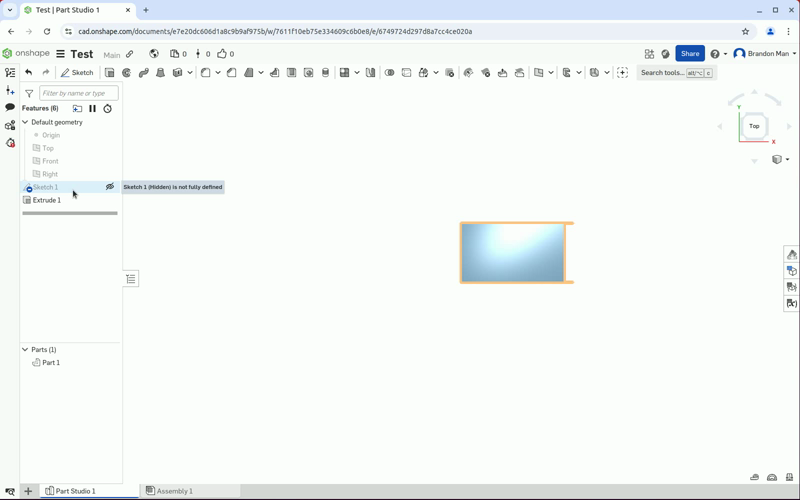
click(73, 189)
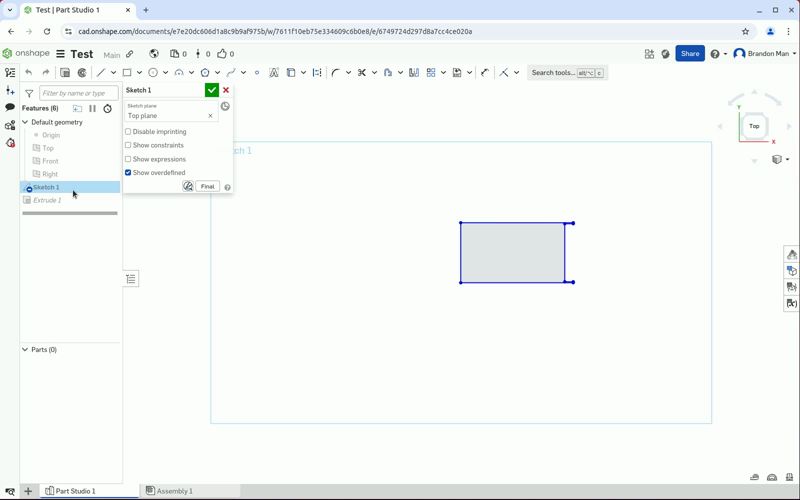
mouse_move(229, 92)
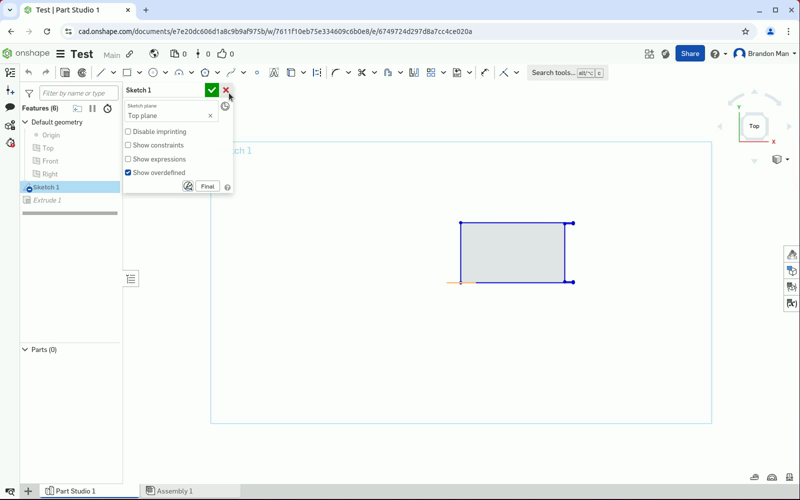
click(229, 92)
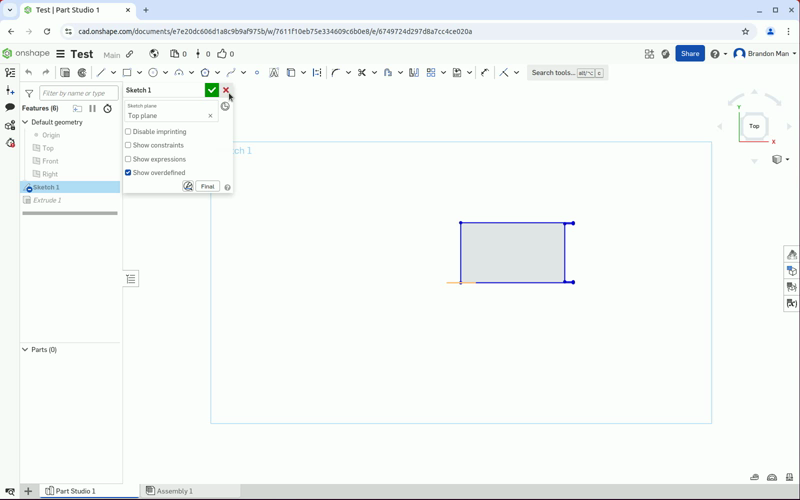
key(shift+s)
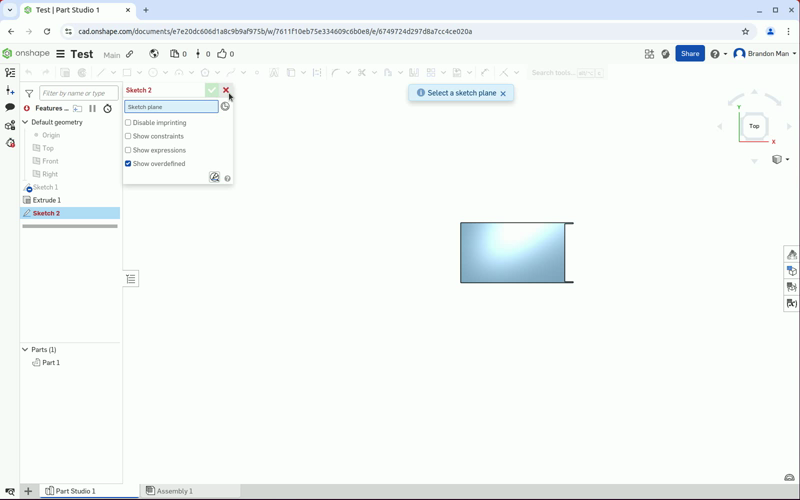
mouse_move(73, 150)
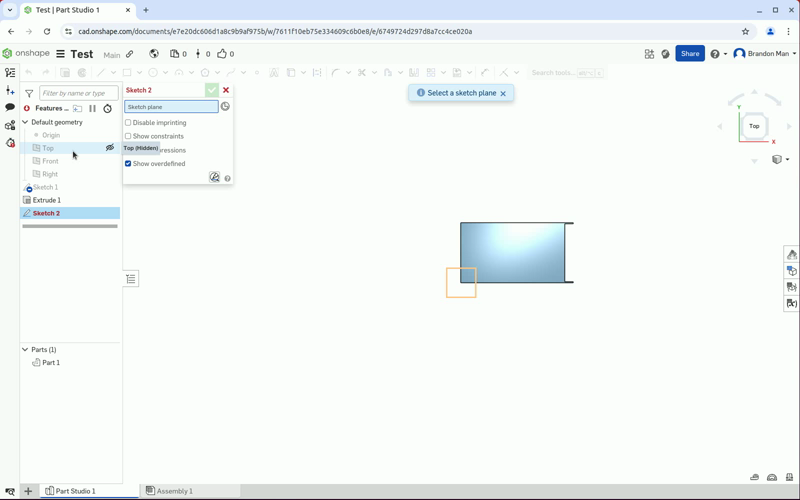
click(73, 150)
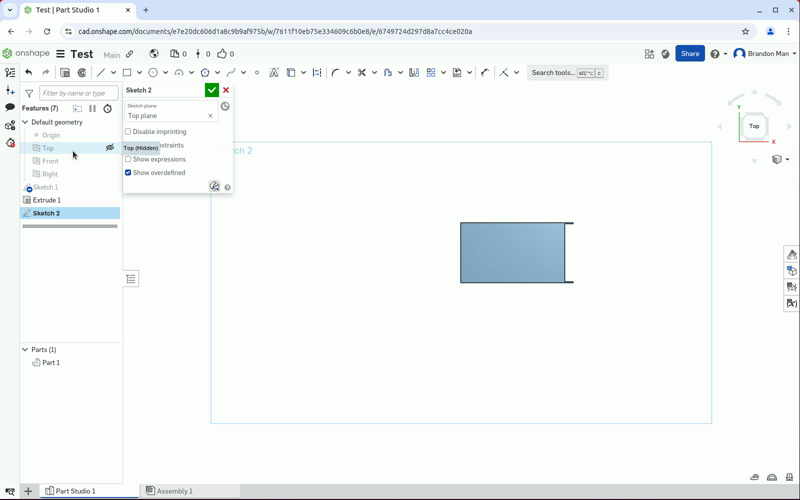
mouse_move(73, 352)
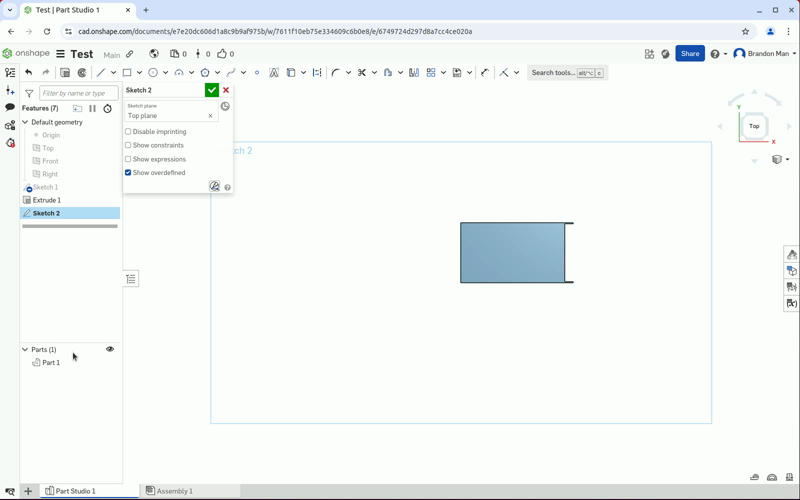
key(y)
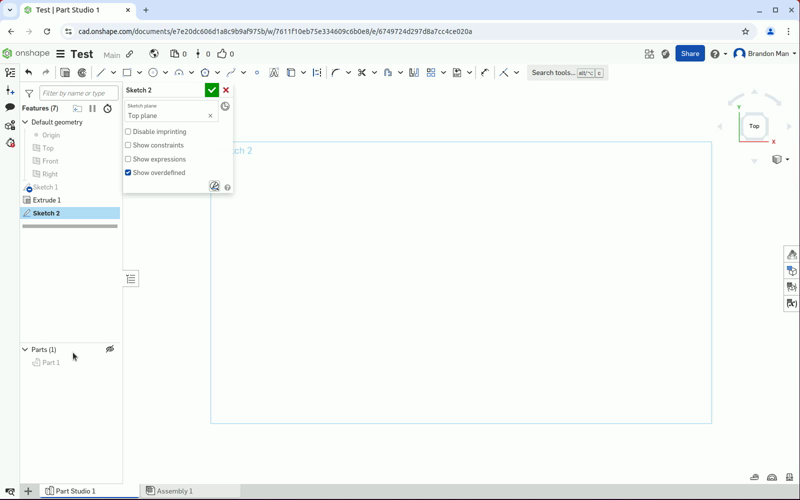
key(l)
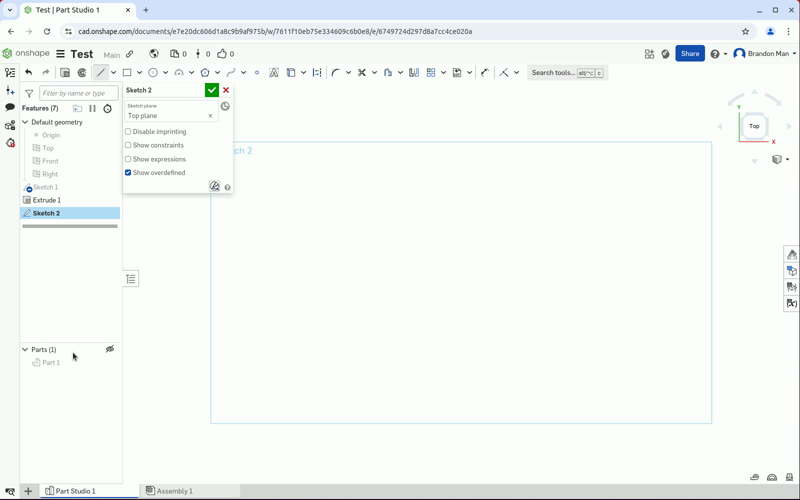
key_down(shift)
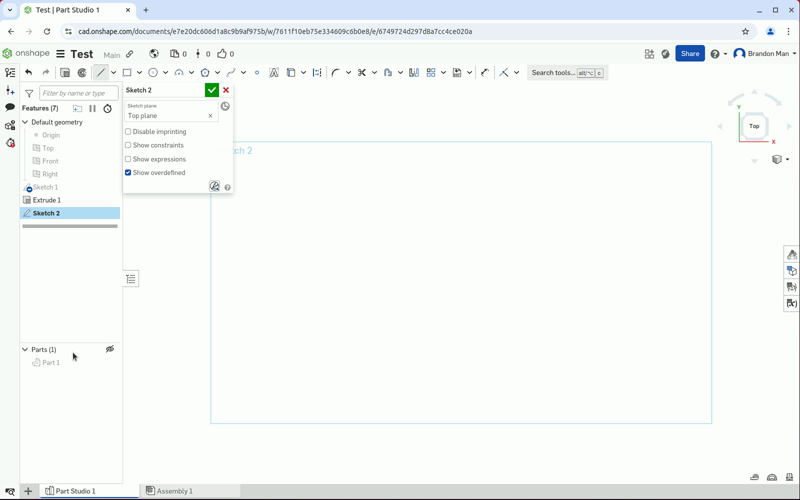
mouse_move(564, 281)
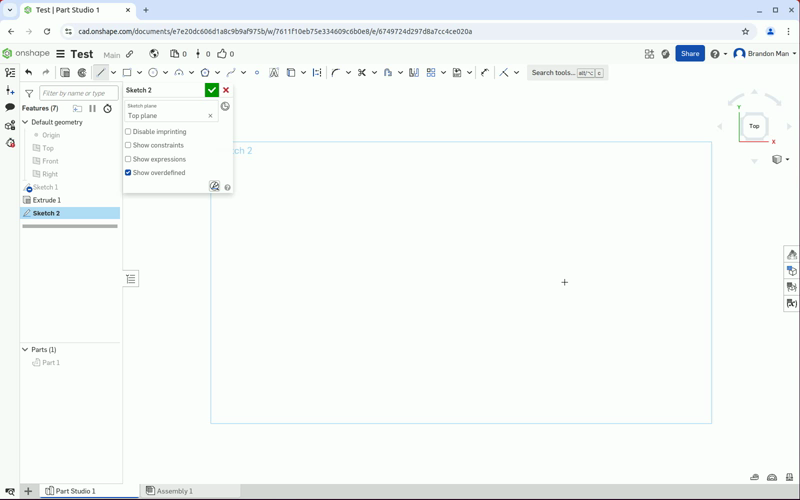
click(564, 281)
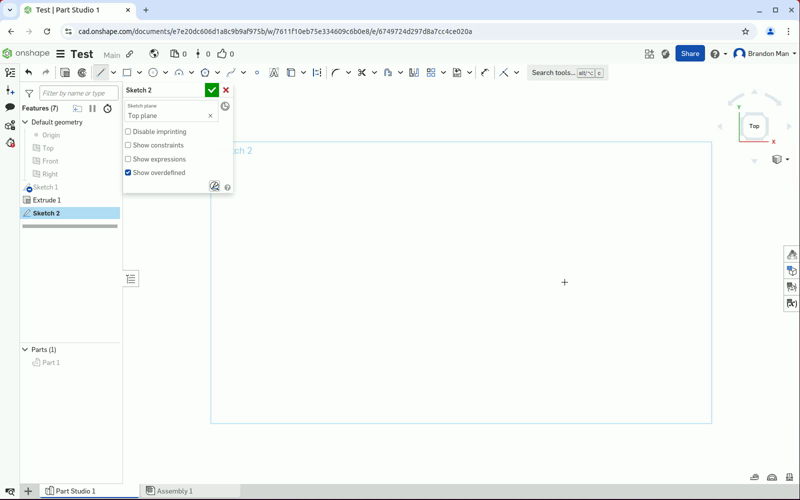
key_up(shift)
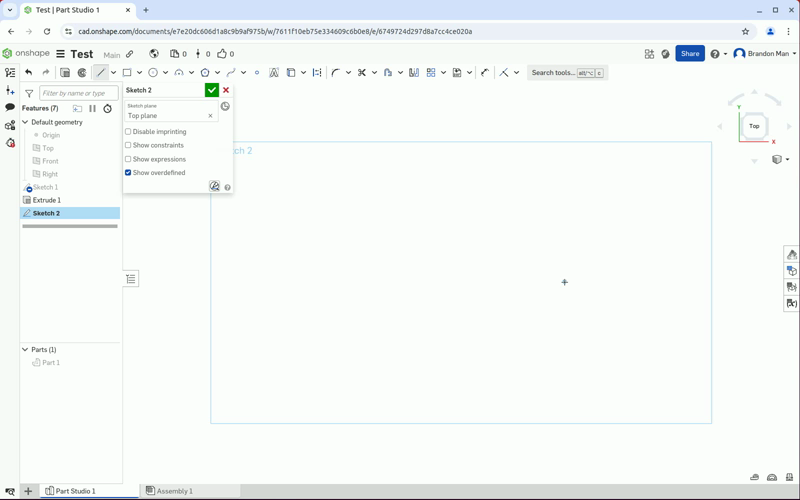
key_down(shift)
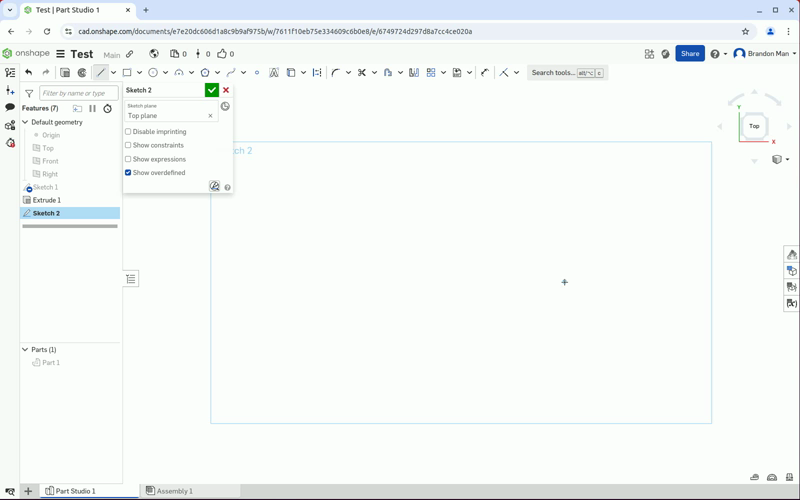
mouse_move(589, 281)
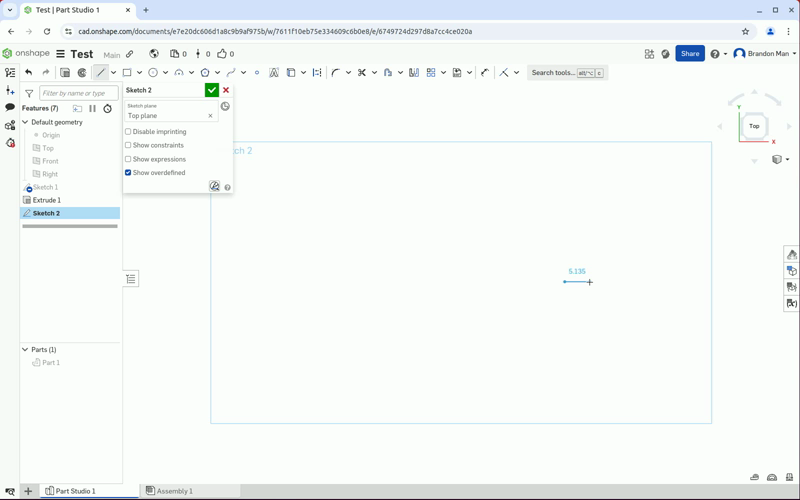
mouse_move(573, 281)
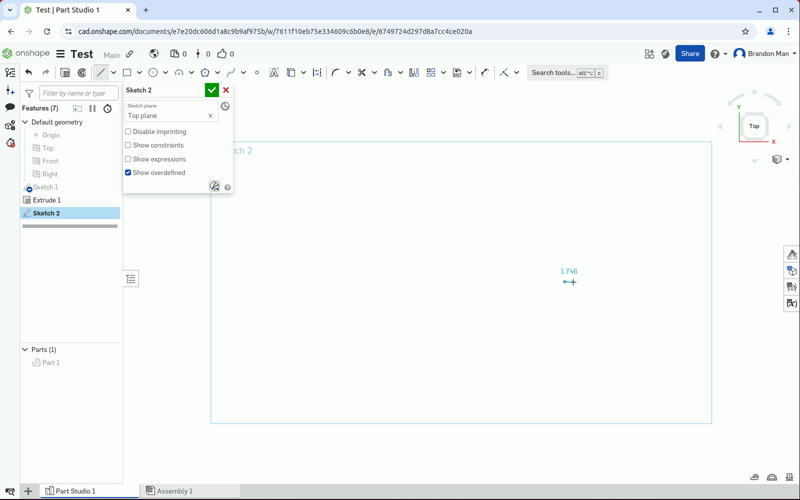
click(573, 281)
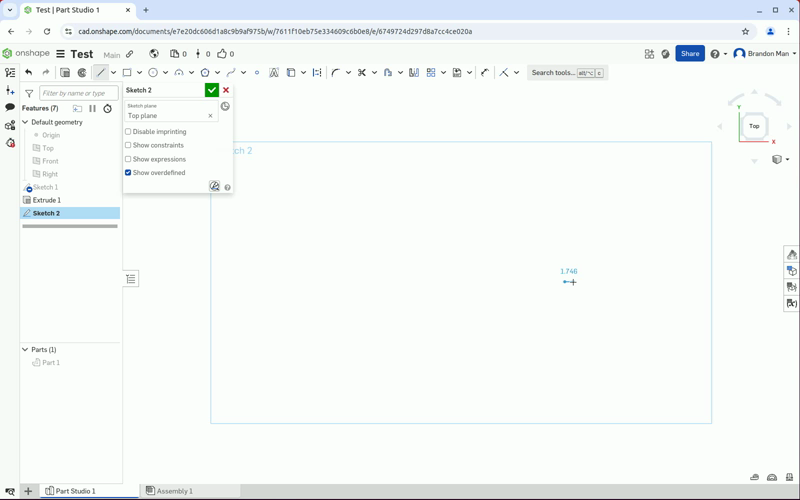
key_up(shift)
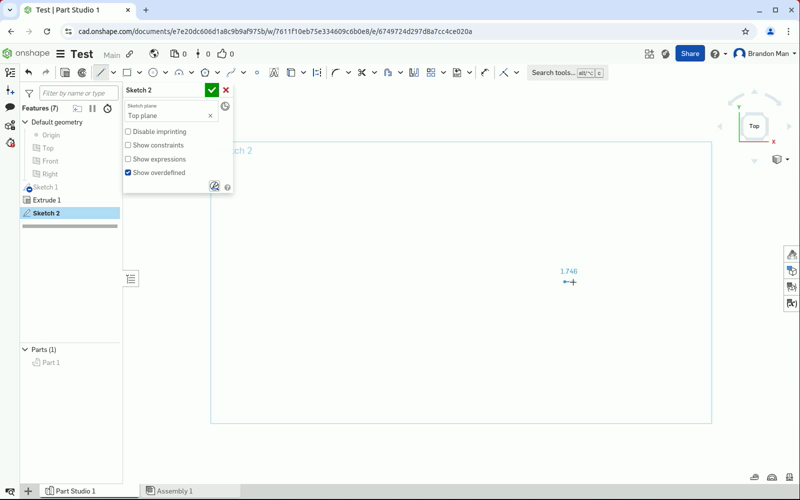
key_down(shift)
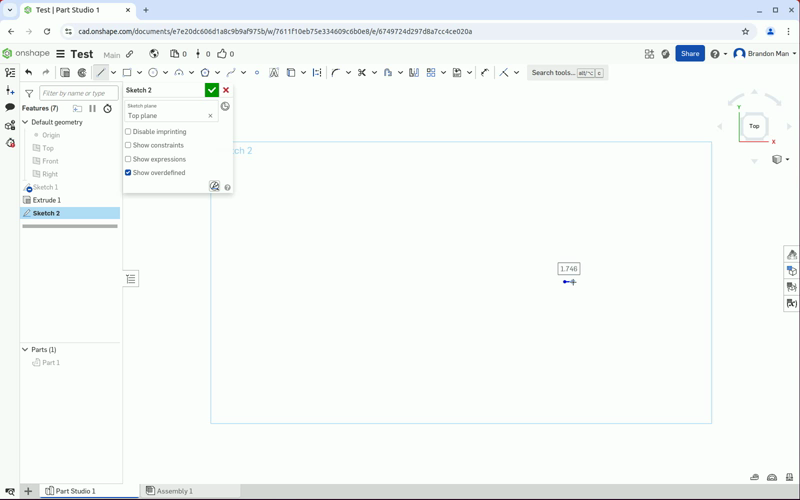
mouse_move(589, 281)
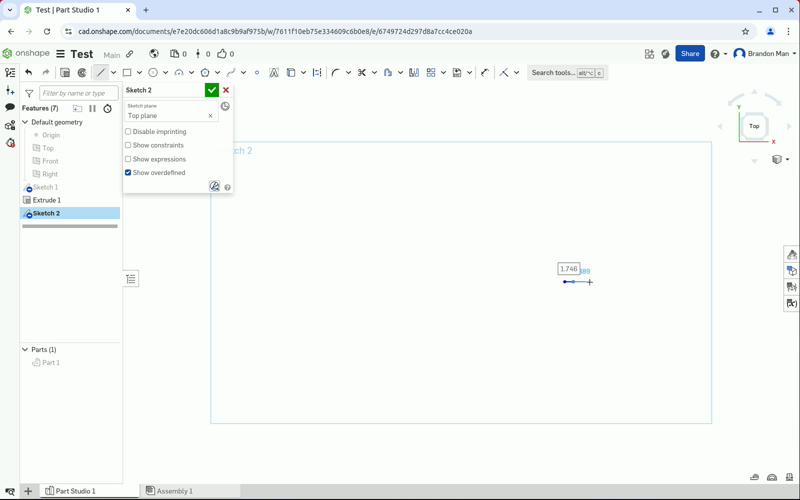
mouse_move(573, 222)
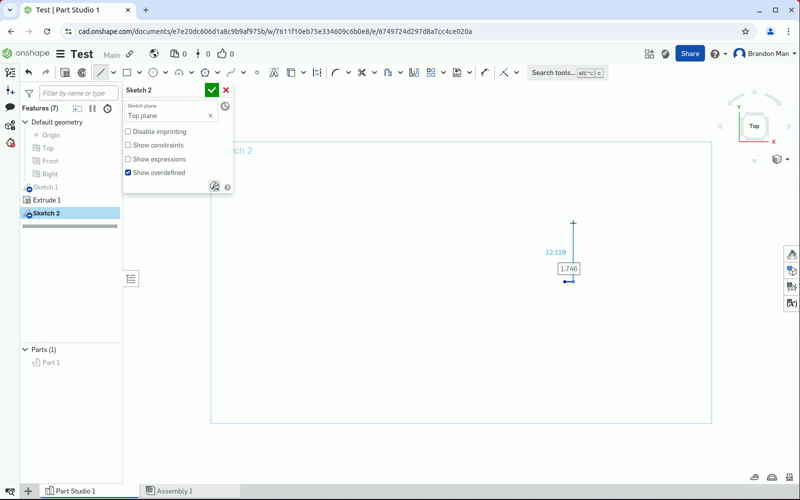
click(573, 222)
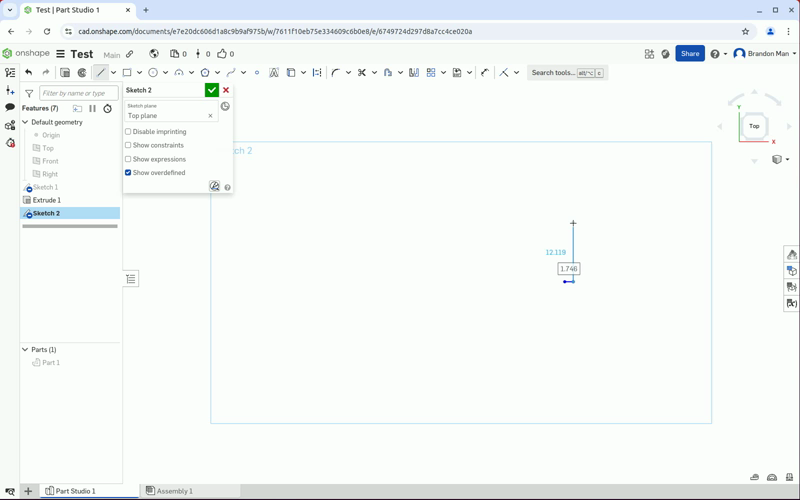
key_up(shift)
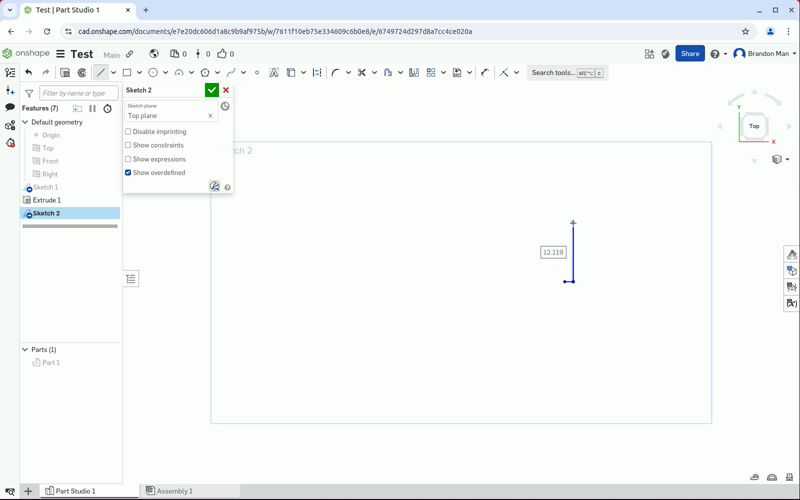
key_down(shift)
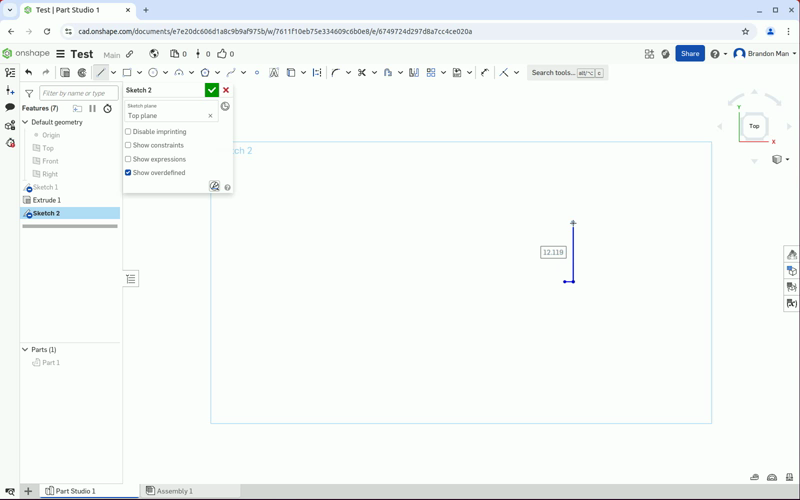
mouse_move(589, 222)
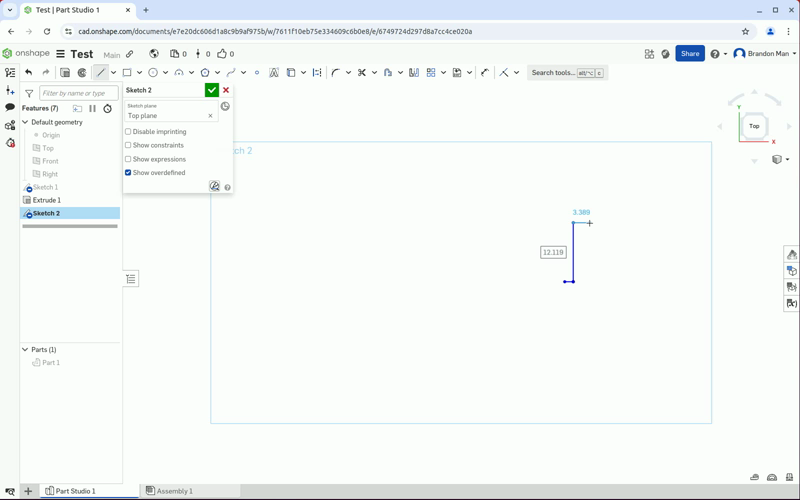
mouse_move(564, 222)
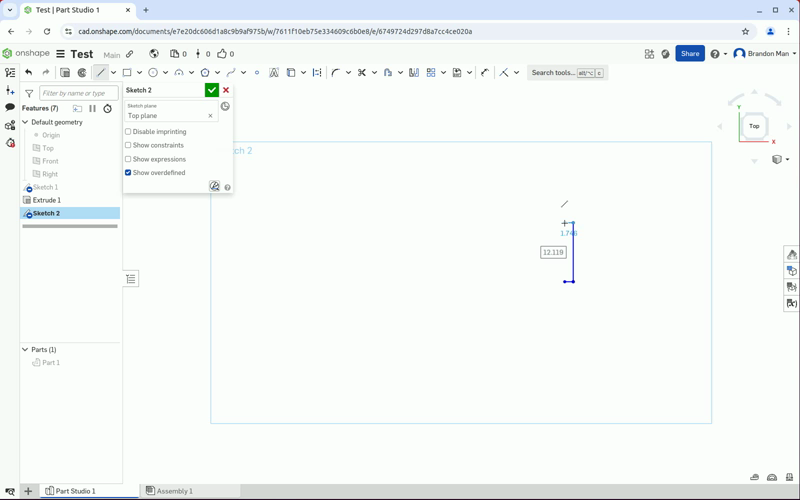
click(564, 222)
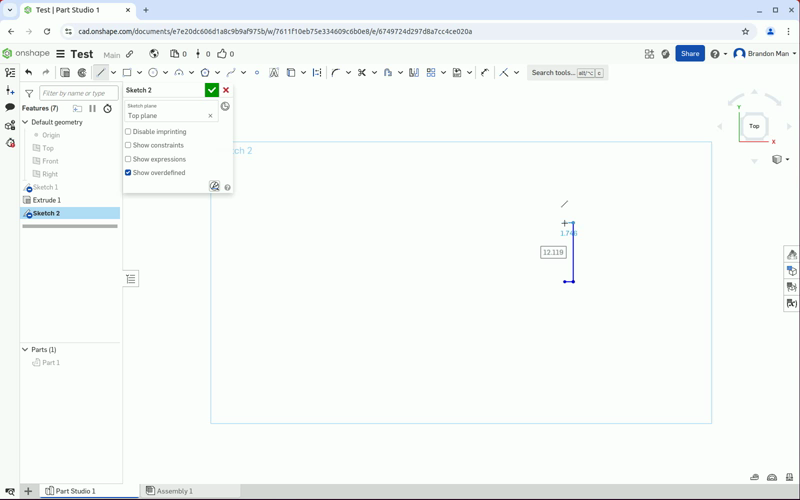
key_up(shift)
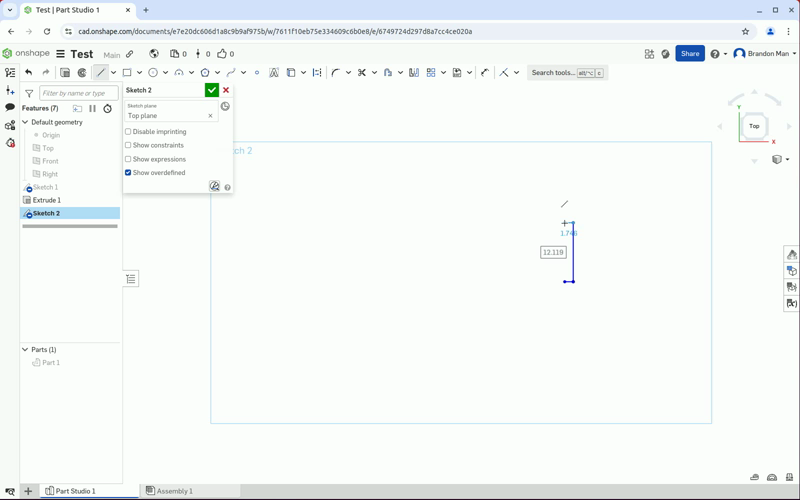
mouse_move(589, 222)
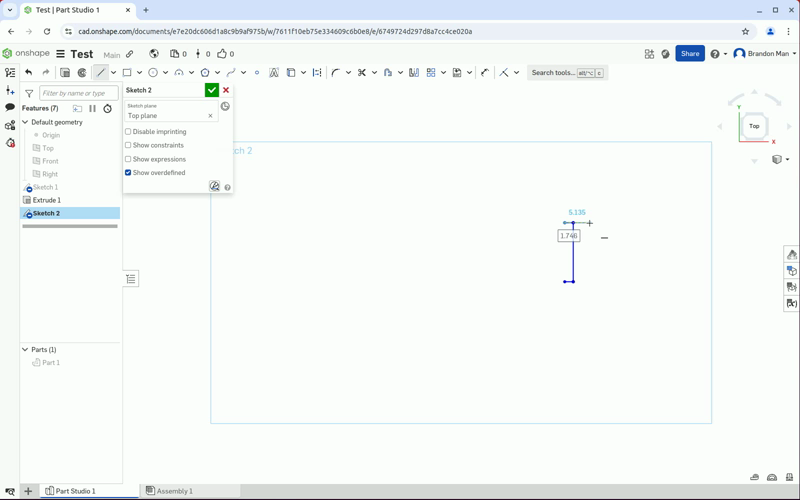
key_down(shift)
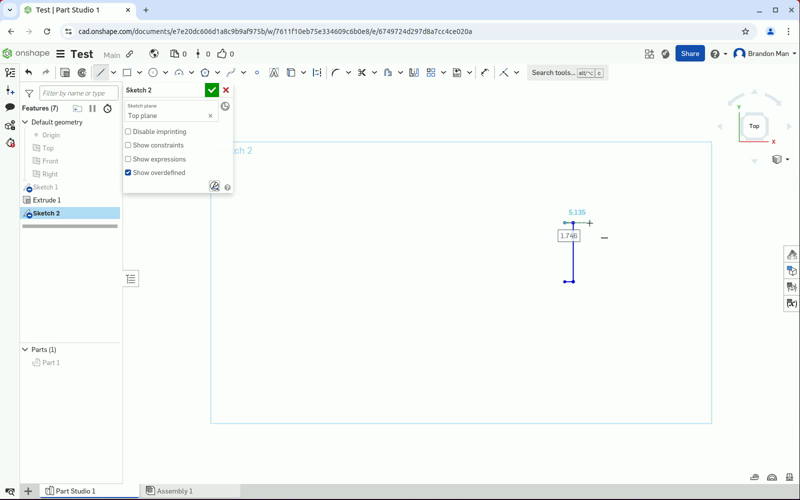
mouse_move(564, 281)
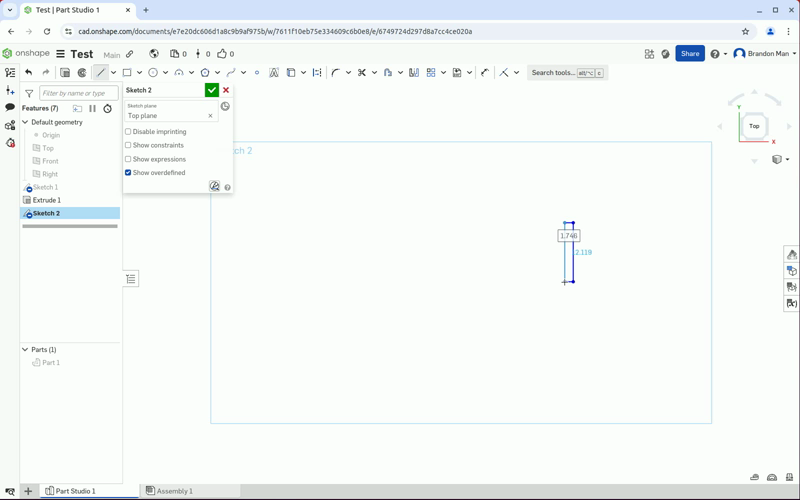
key_up(shift)
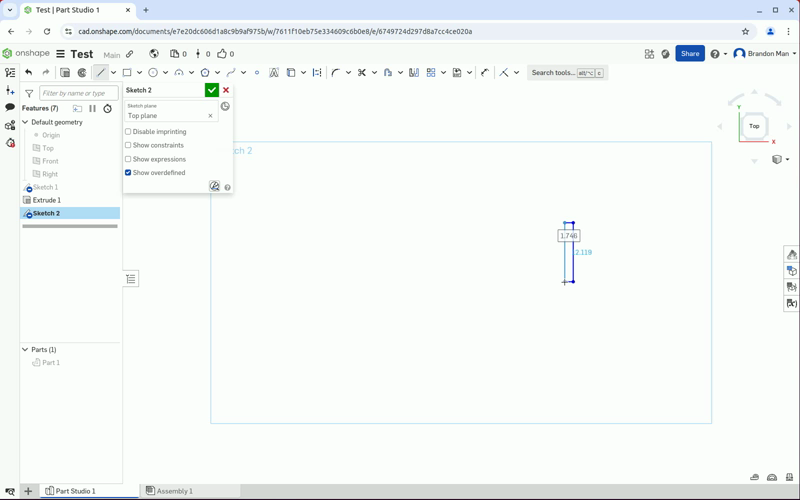
click(564, 281)
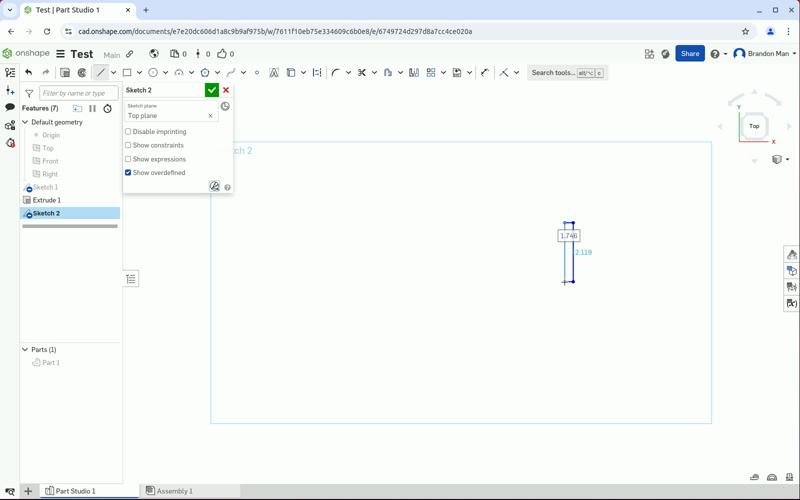
key(esc)
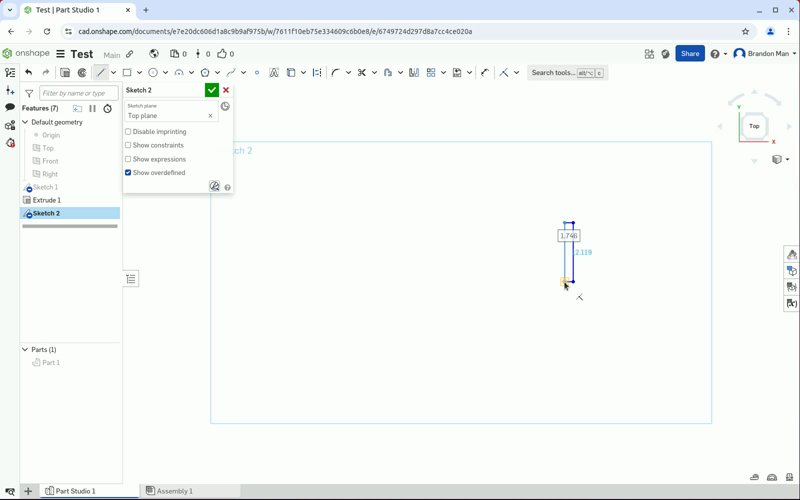
mouse_move(569, 274)
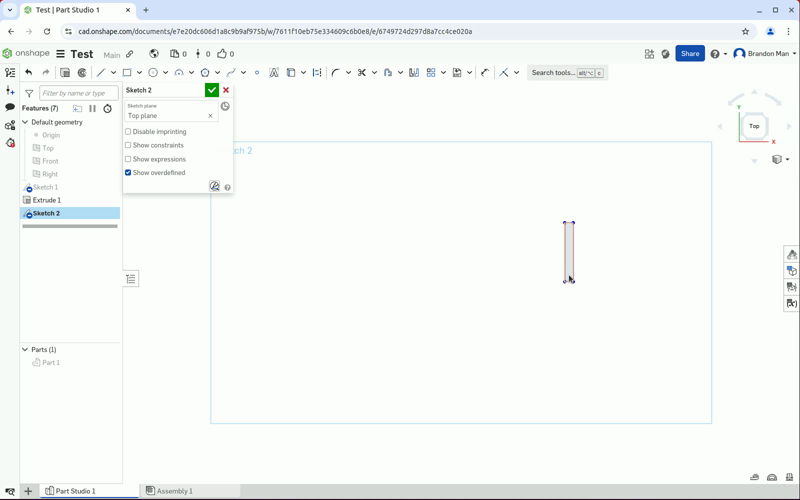
scroll(6)
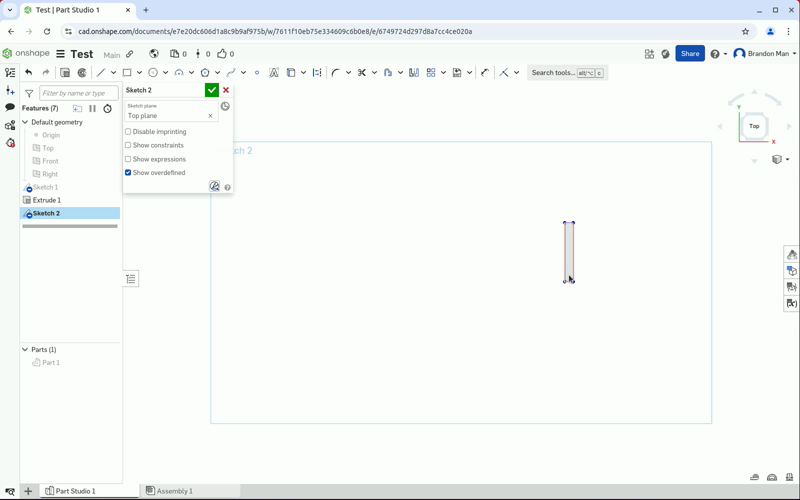
scroll(6)
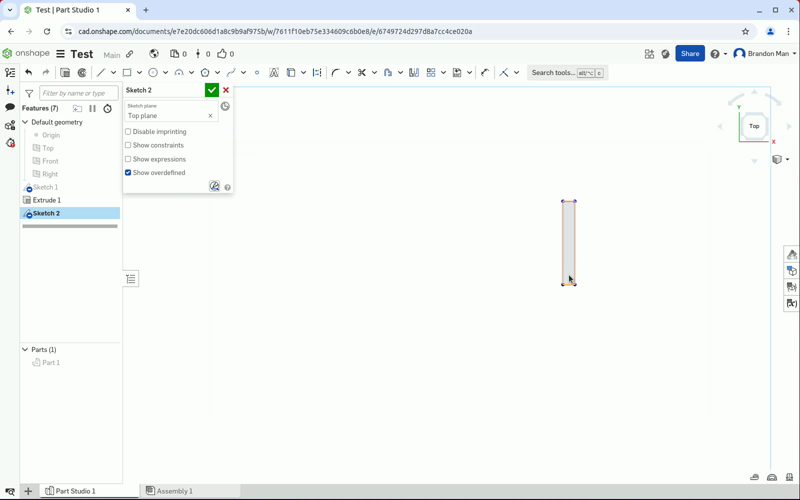
scroll(6)
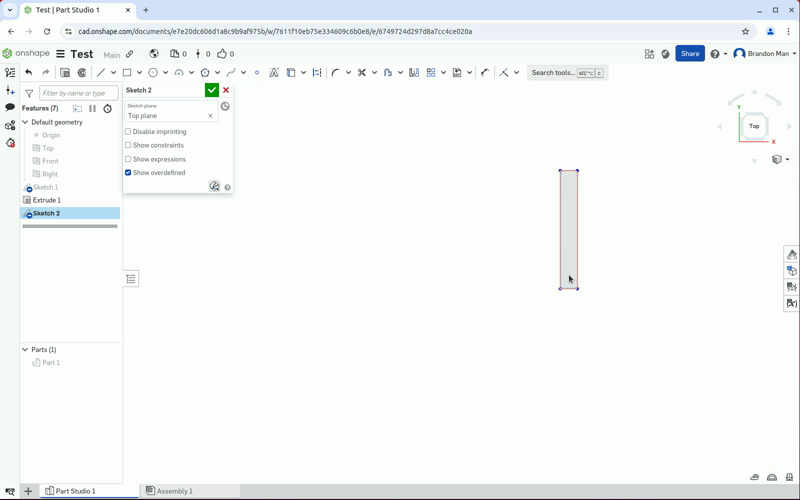
scroll(6)
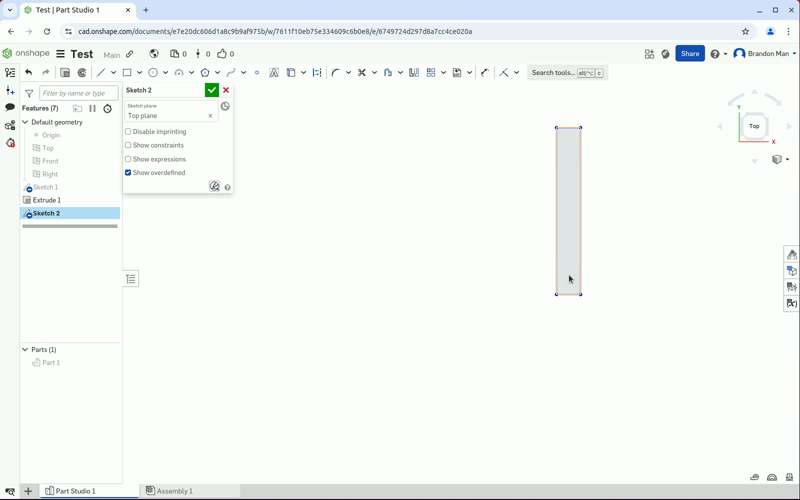
scroll(6)
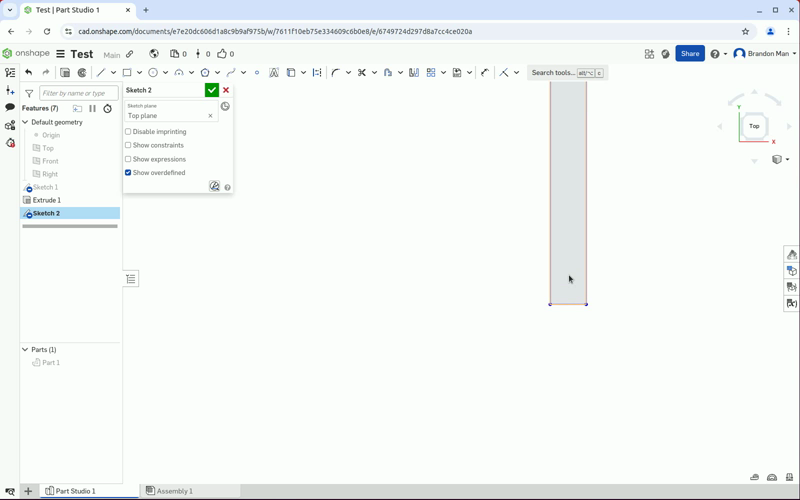
scroll(6)
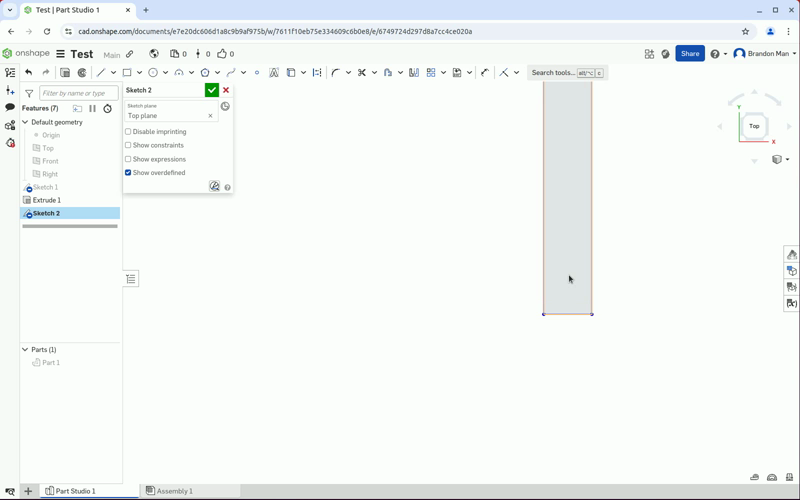
scroll(6)
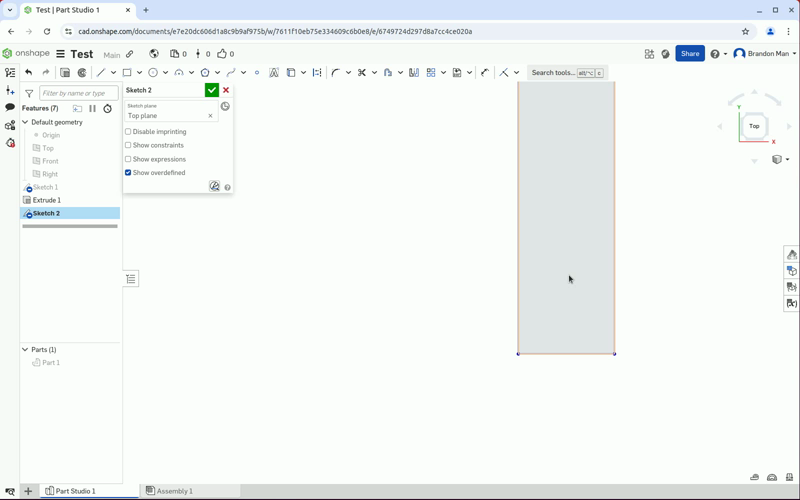
click(569, 274)
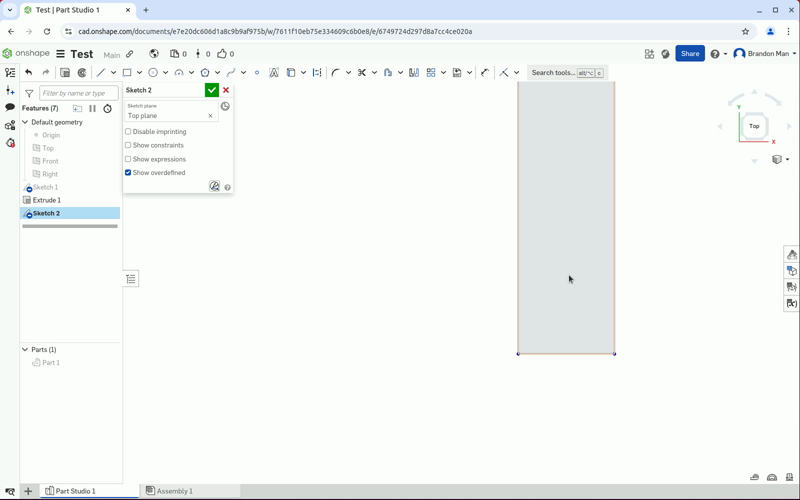
scroll(-6)
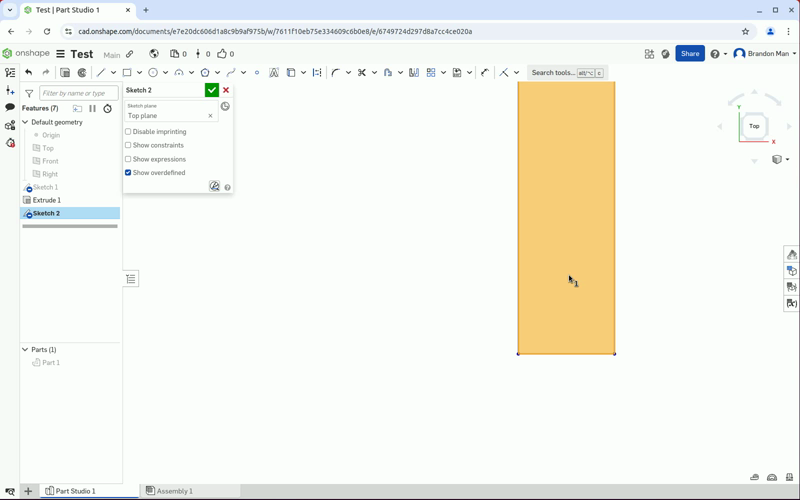
scroll(-6)
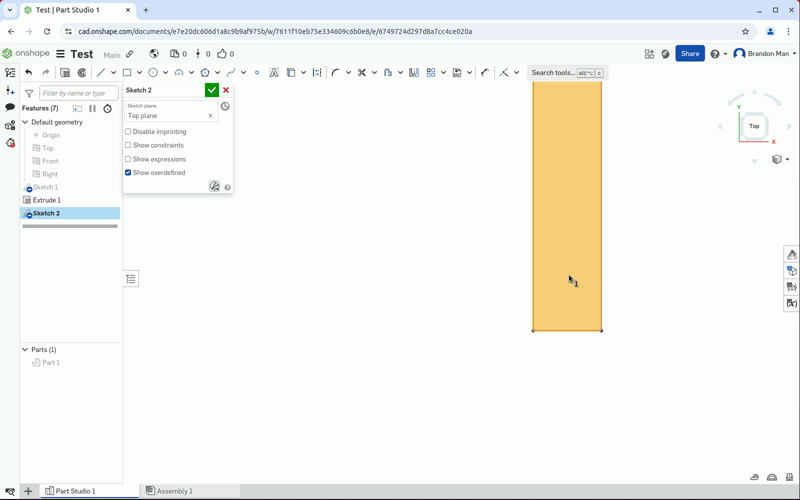
scroll(-6)
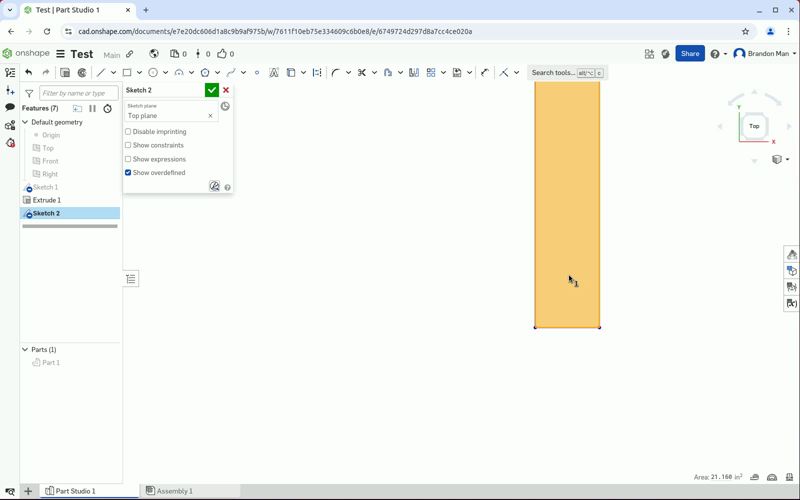
scroll(-6)
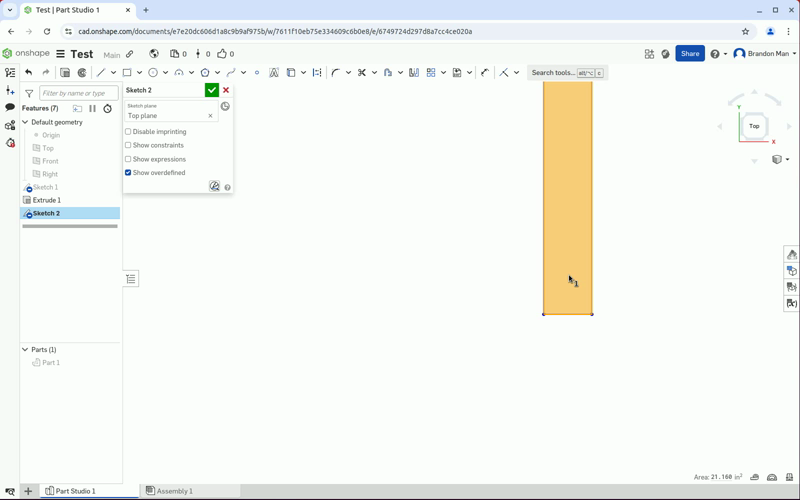
scroll(-6)
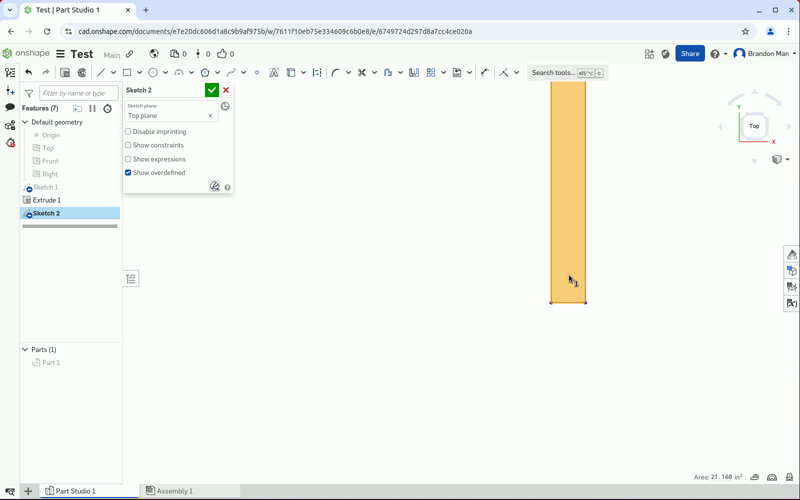
scroll(-6)
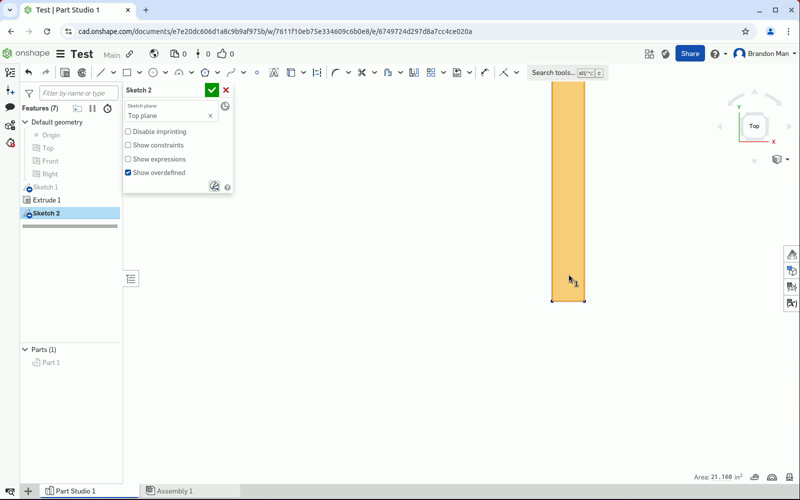
scroll(-6)
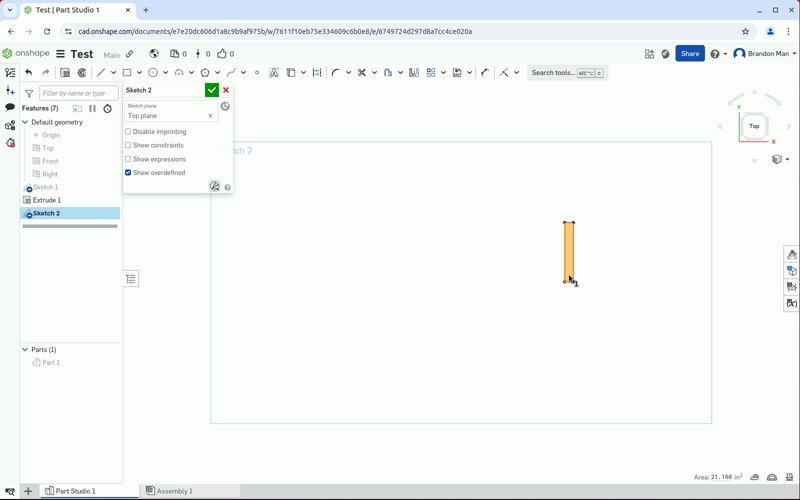
mouse_move(73, 352)
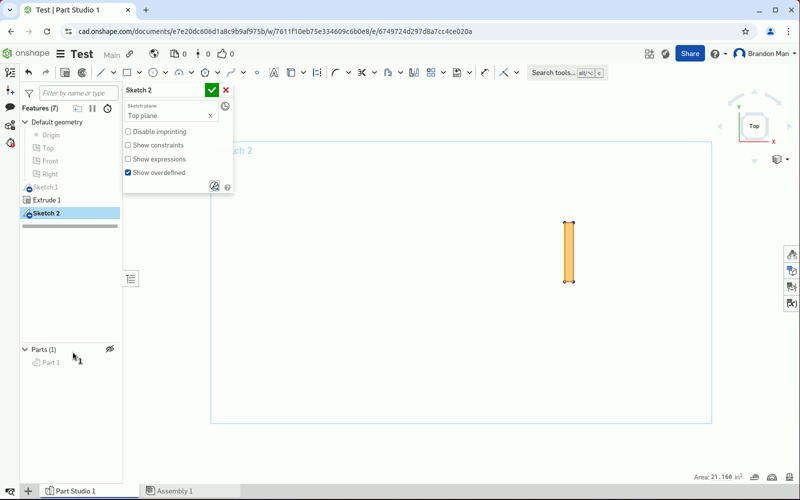
key(shift+y)
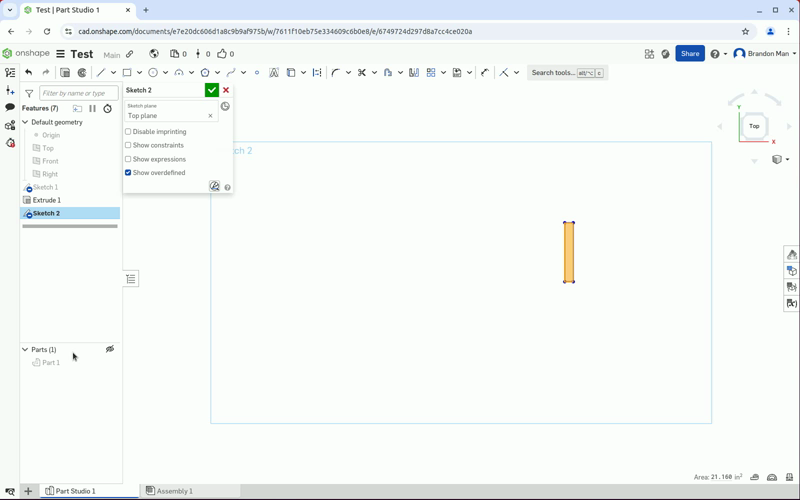
key(shift+e)
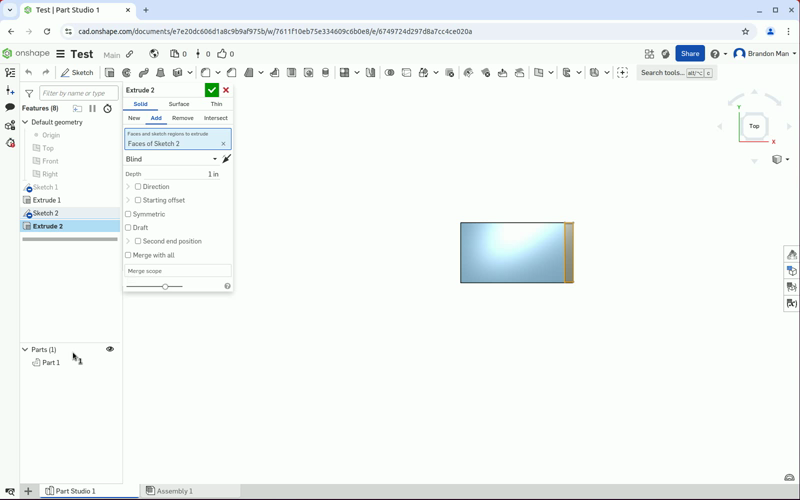
mouse_move(143, 106)
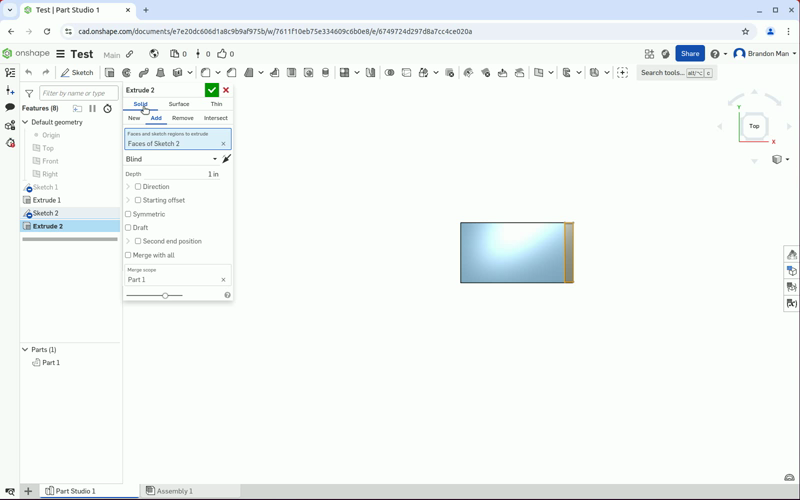
click(143, 106)
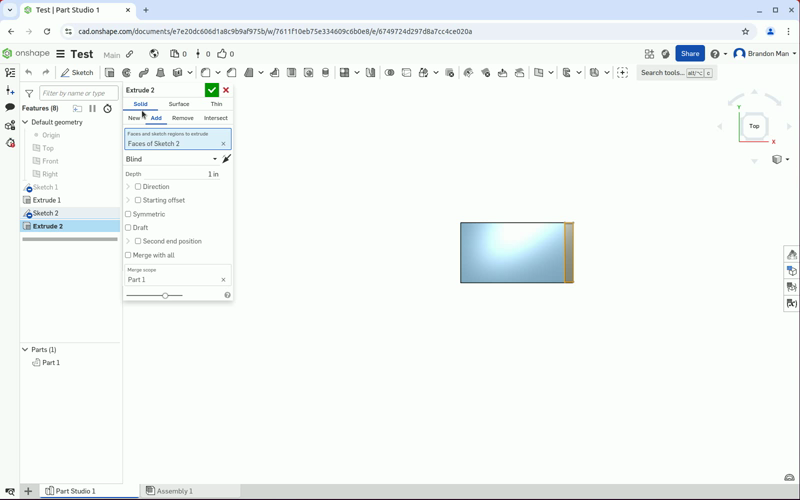
mouse_move(137, 120)
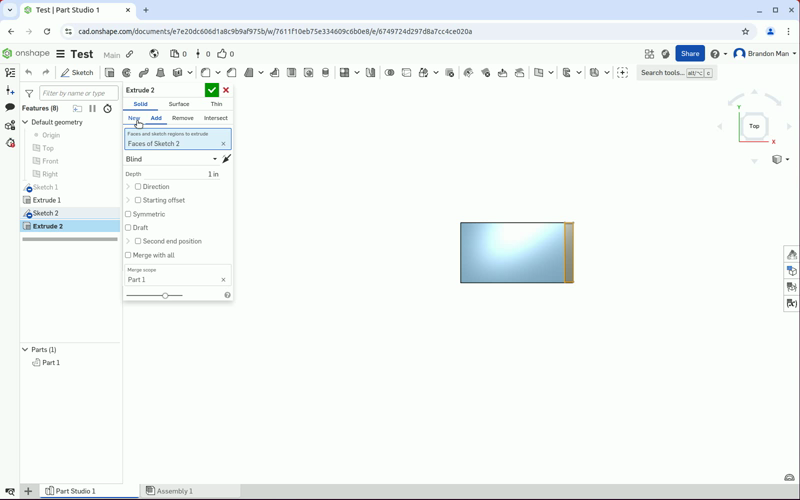
click(137, 120)
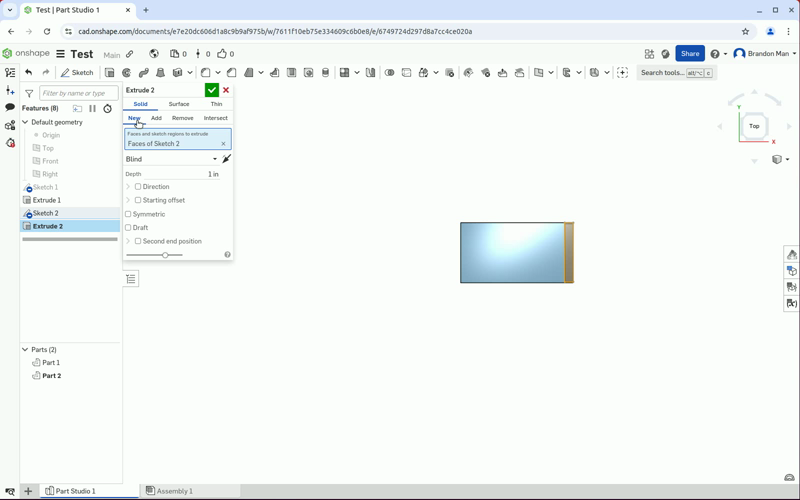
key(tab, 4)
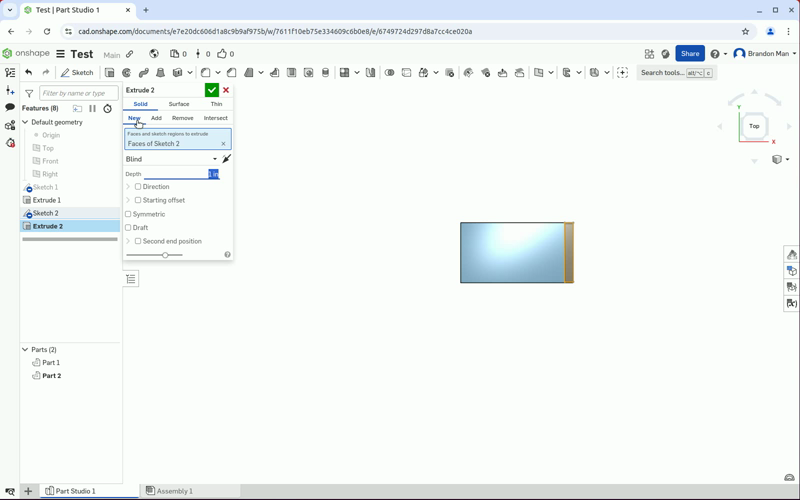
text(2.407)
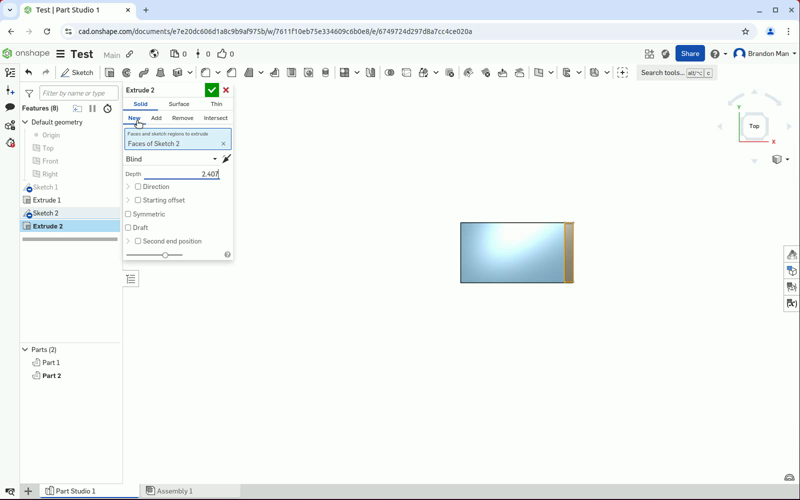
key(enter)
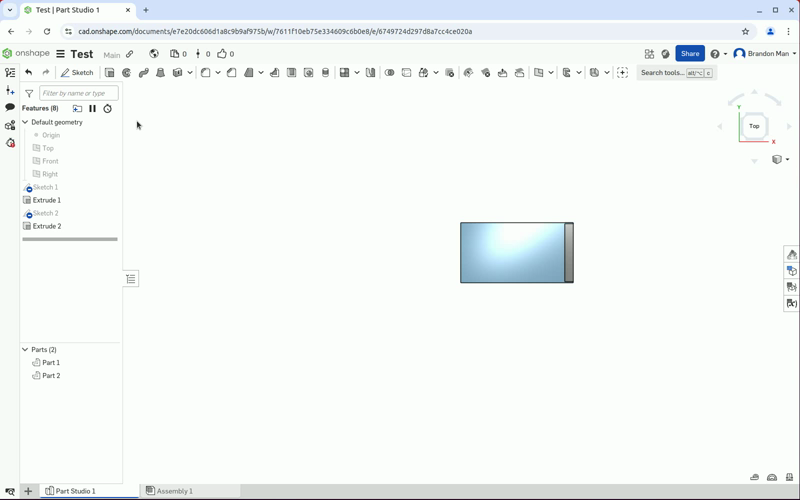
key(shift+h)
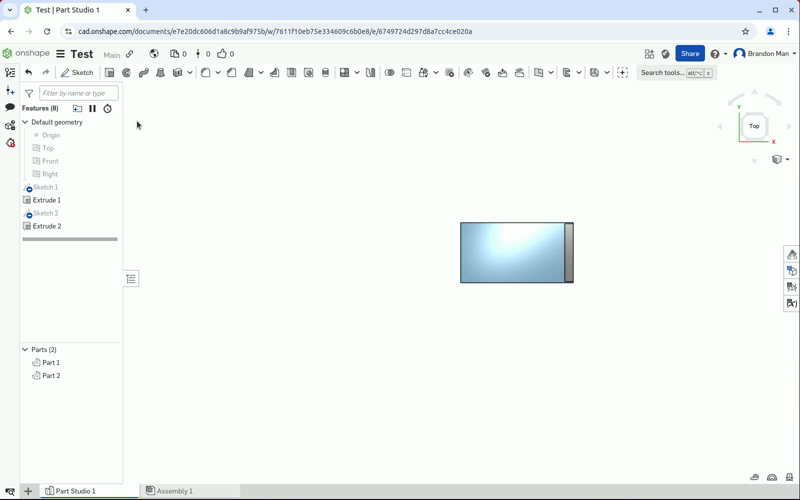
key(shift+h)
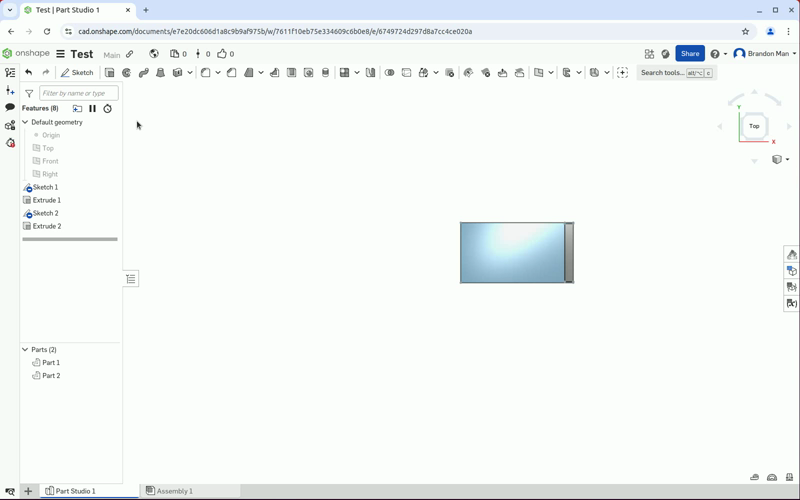
key(shift+7)
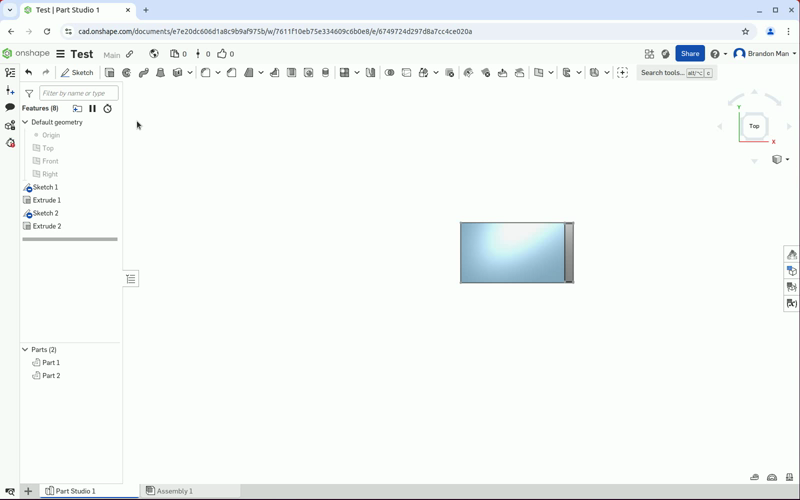
key(up, 3)
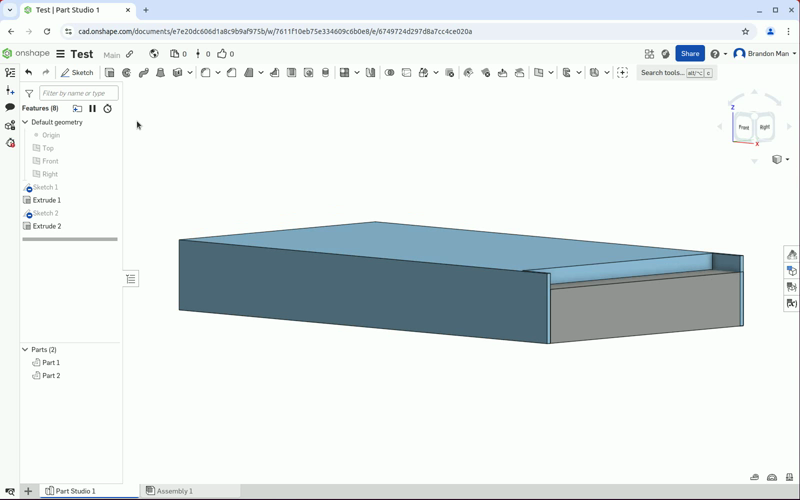
key(left, 3)
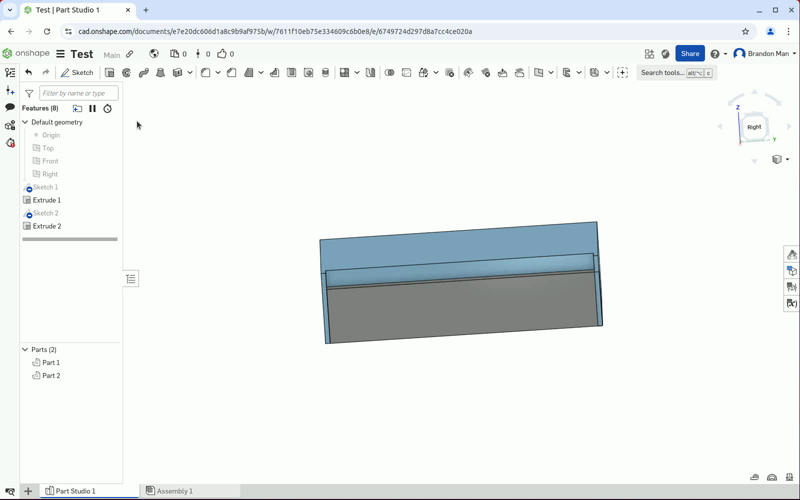
key(right, 3)
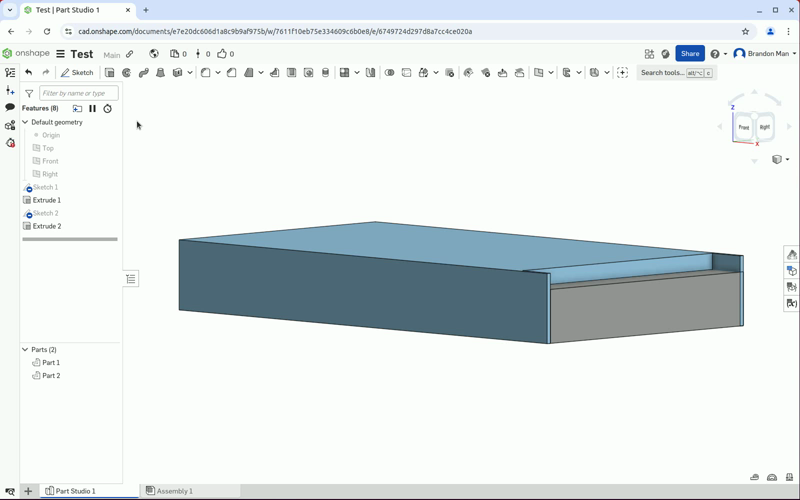
key(down, 3)
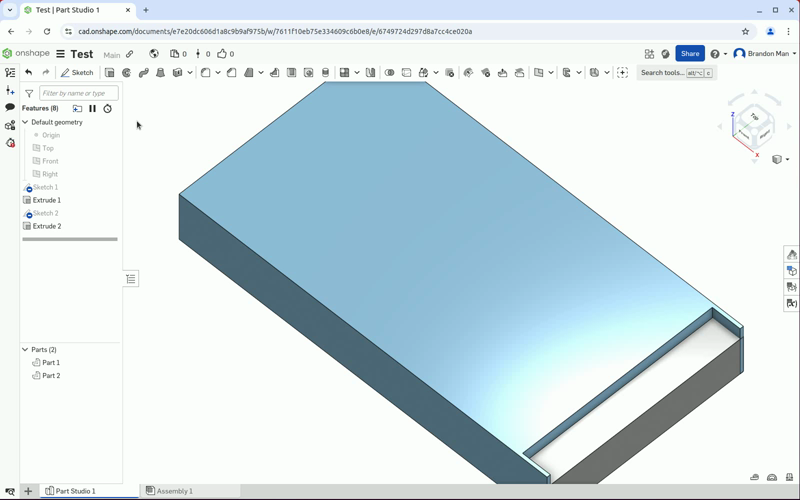
mouse_move(73, 189)
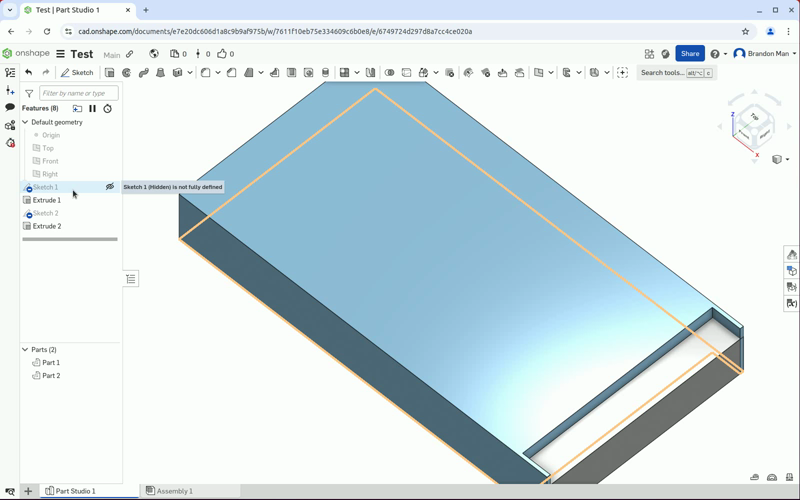
click(73, 189)